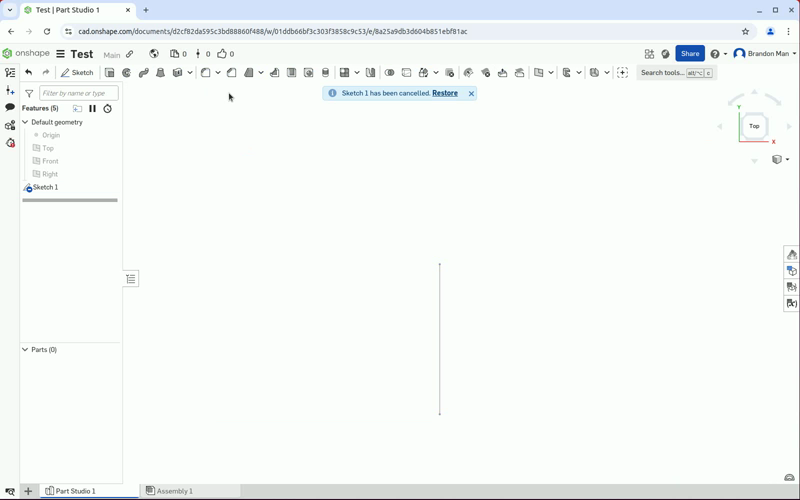
key(shift+h)
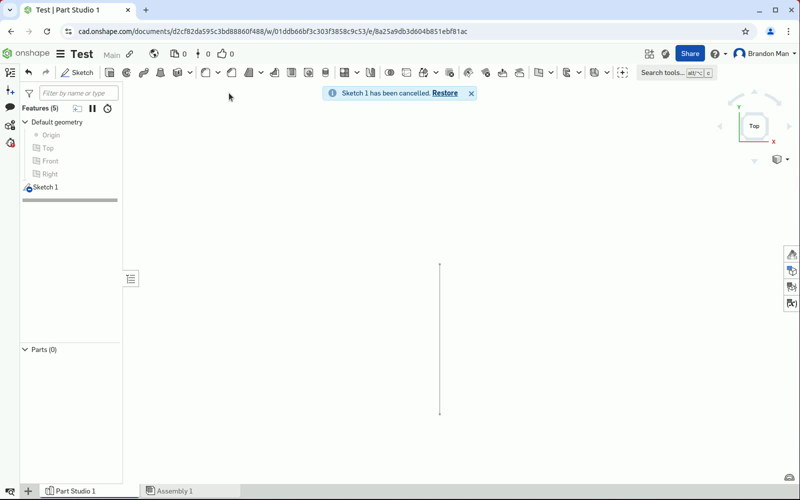
key(shift+s)
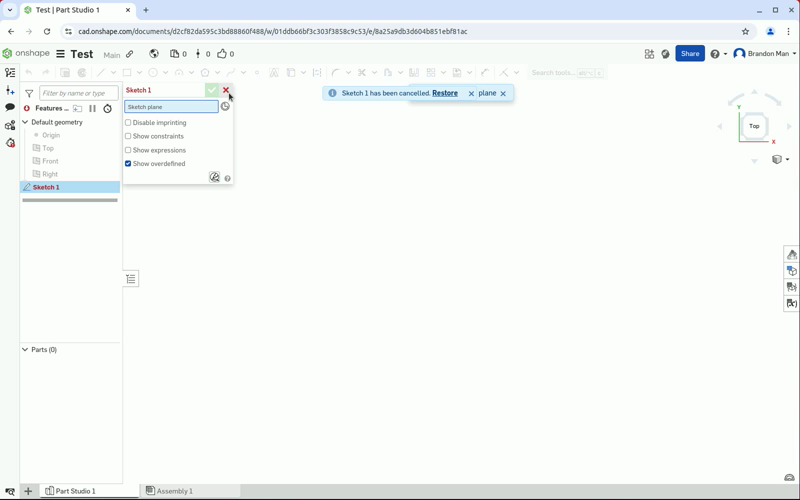
mouse_move(73, 150)
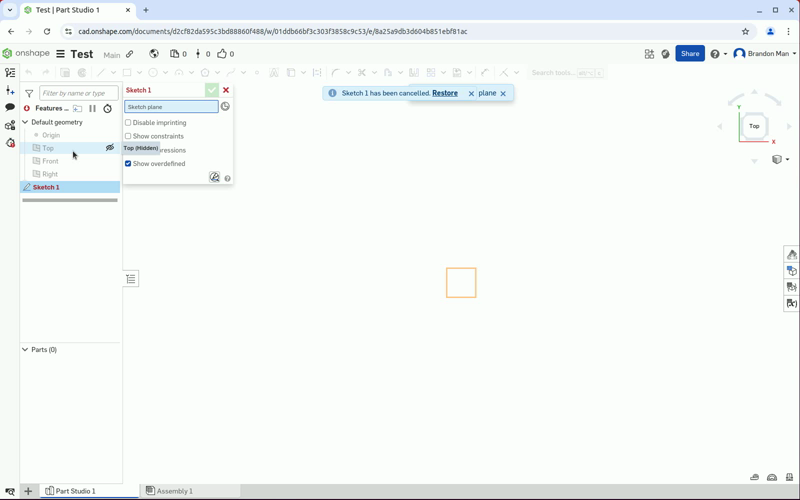
click(73, 150)
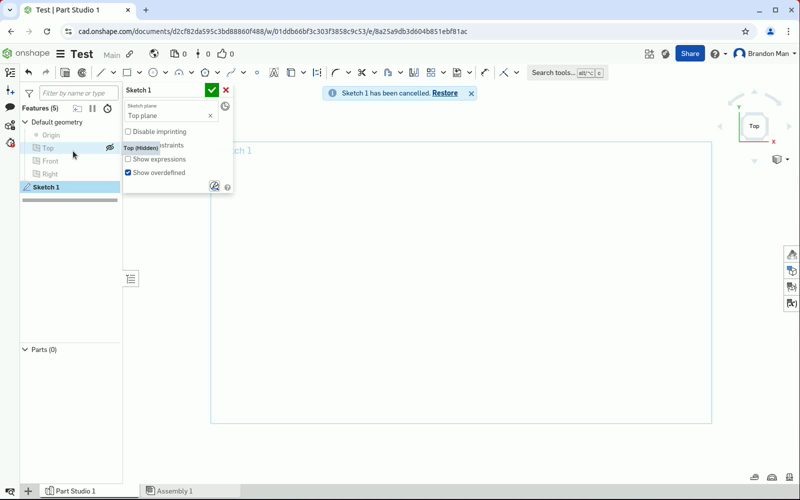
mouse_move(73, 352)
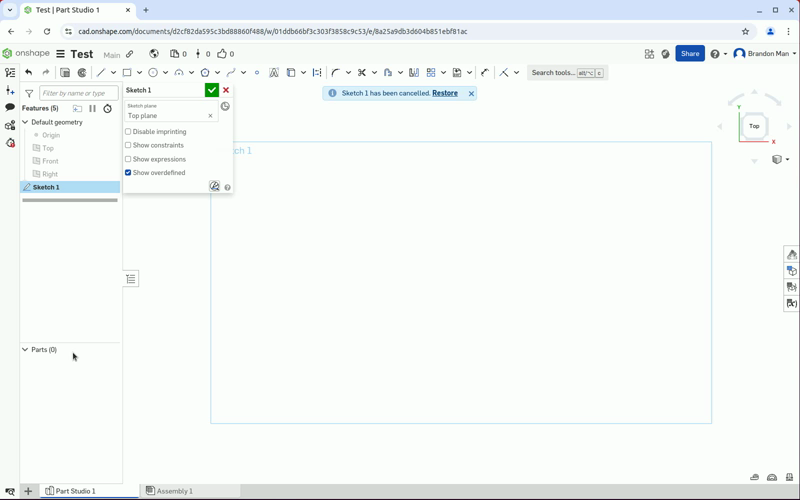
key(y)
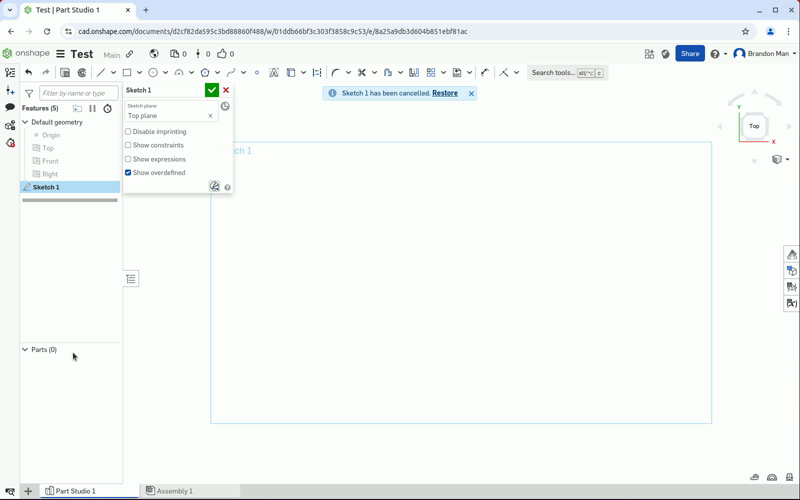
key(l)
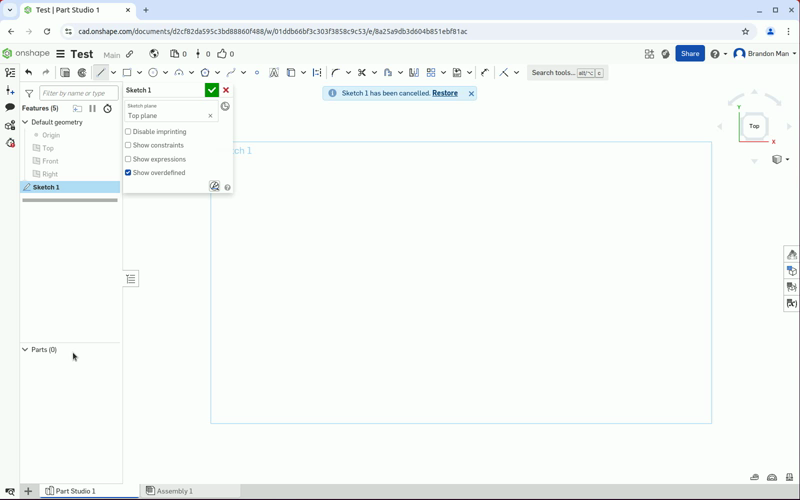
key_down(shift)
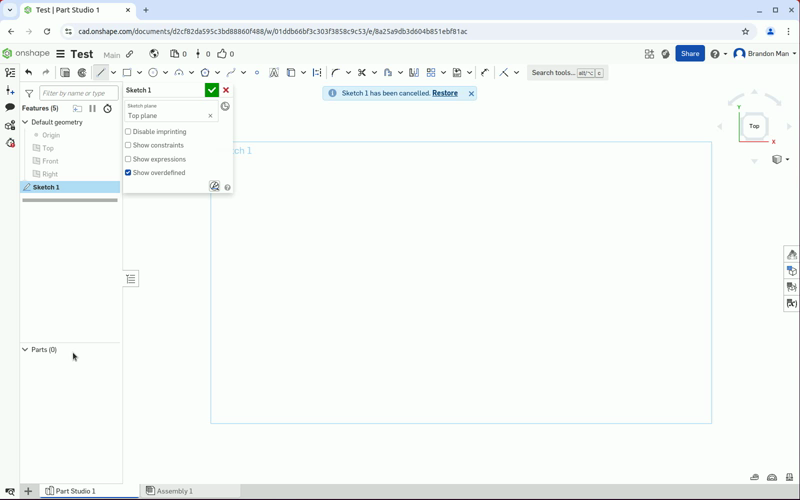
mouse_move(348, 378)
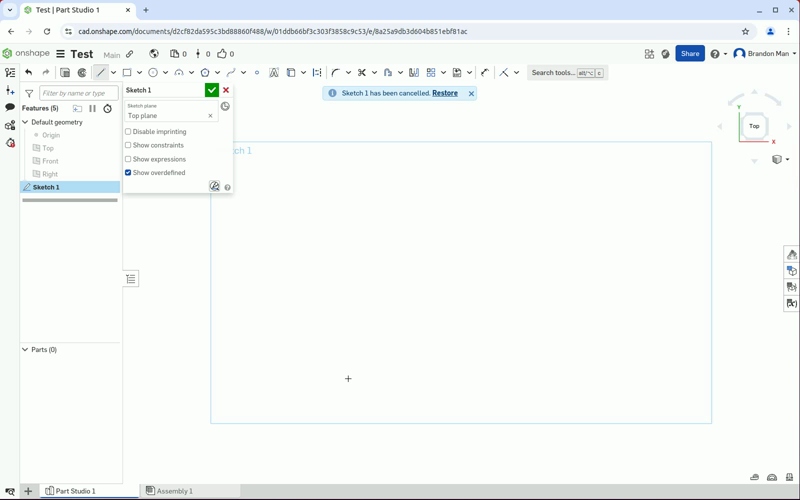
click(348, 378)
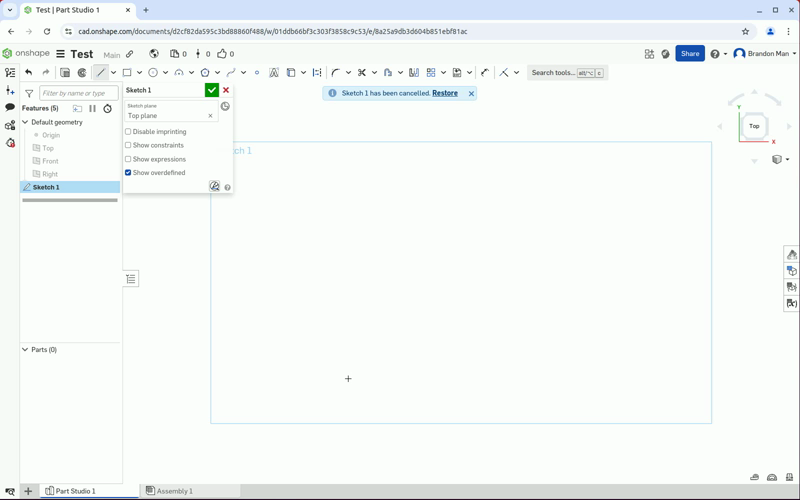
key_up(shift)
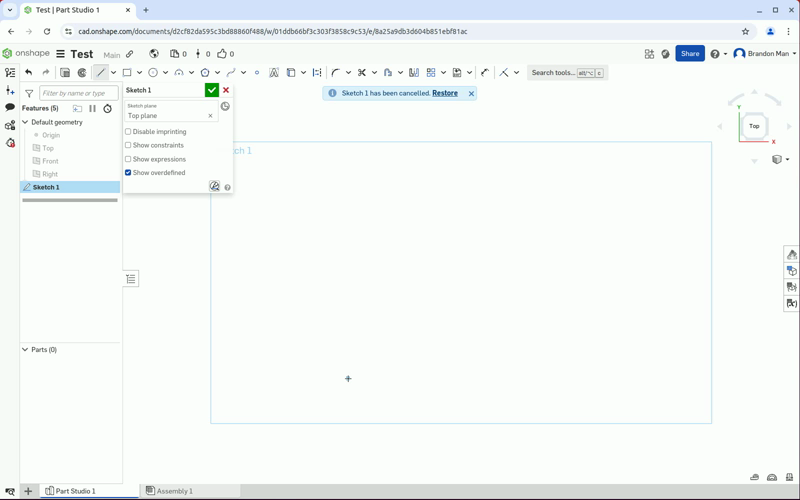
key_down(shift)
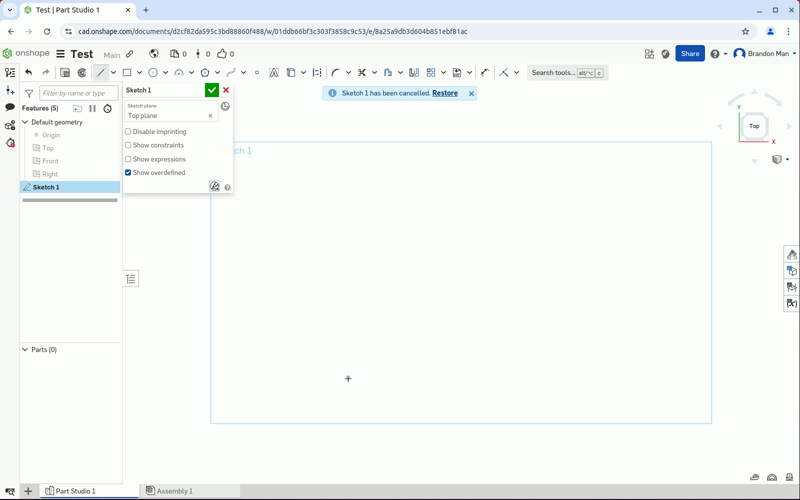
mouse_move(378, 378)
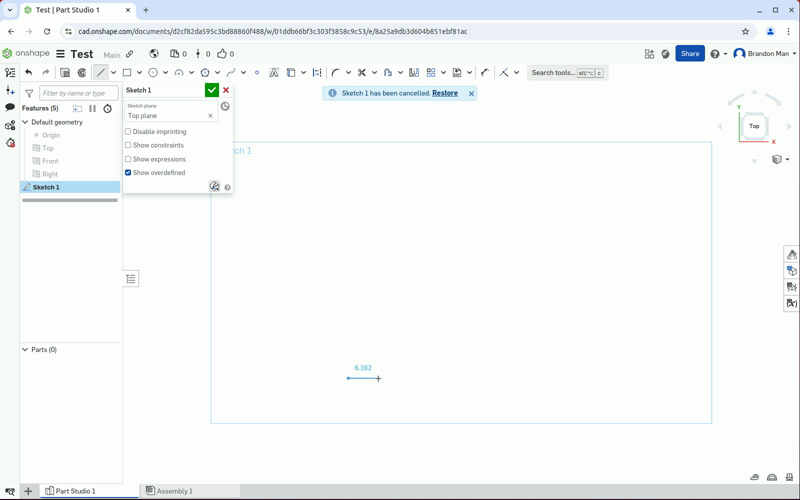
mouse_move(400, 378)
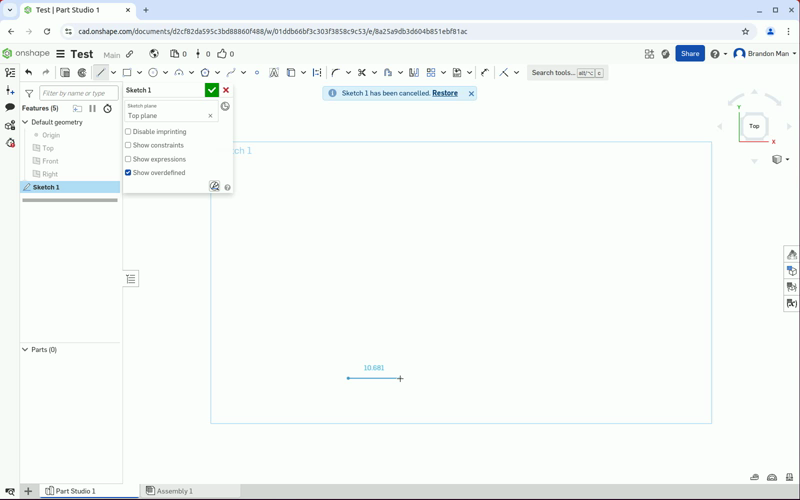
click(400, 378)
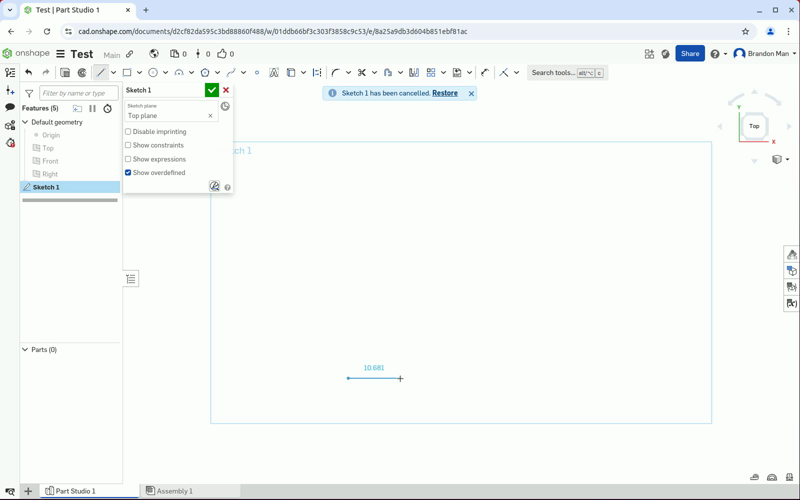
key_up(shift)
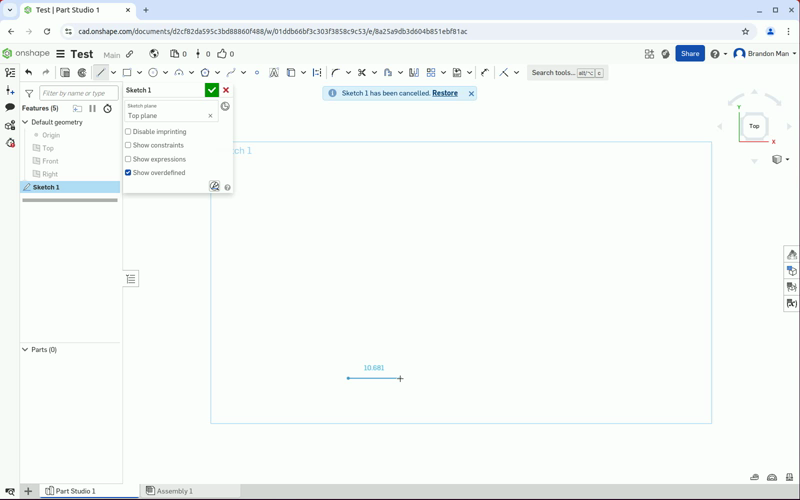
key_down(shift)
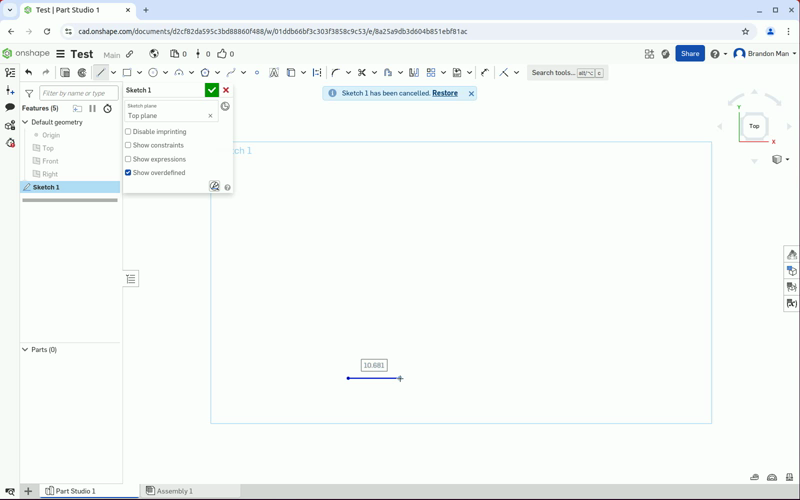
mouse_move(400, 299)
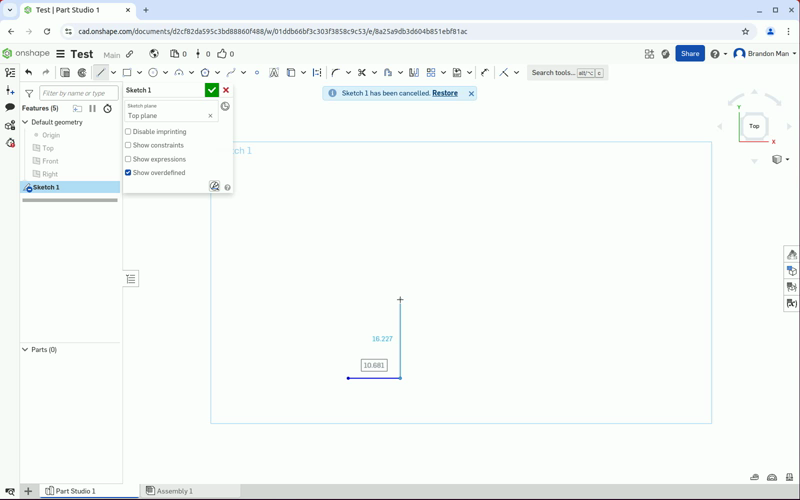
click(400, 299)
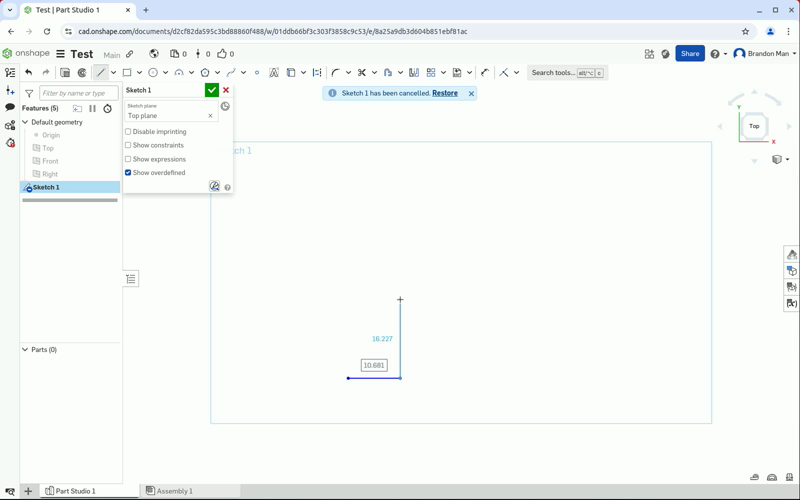
key_up(shift)
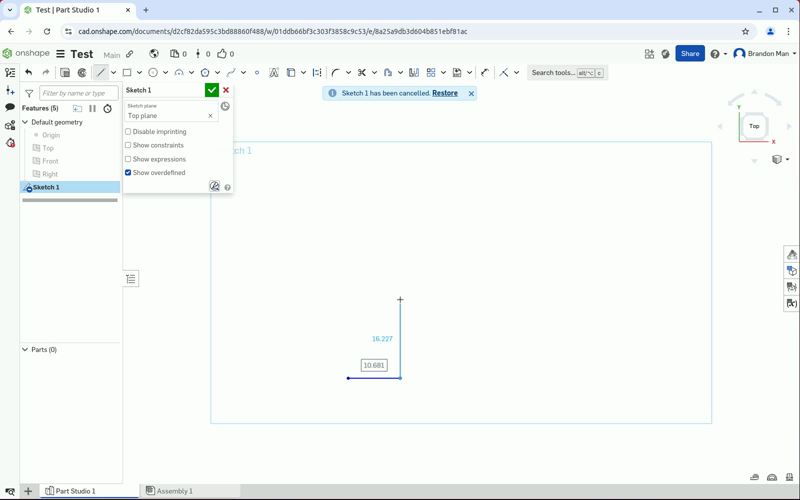
key_down(shift)
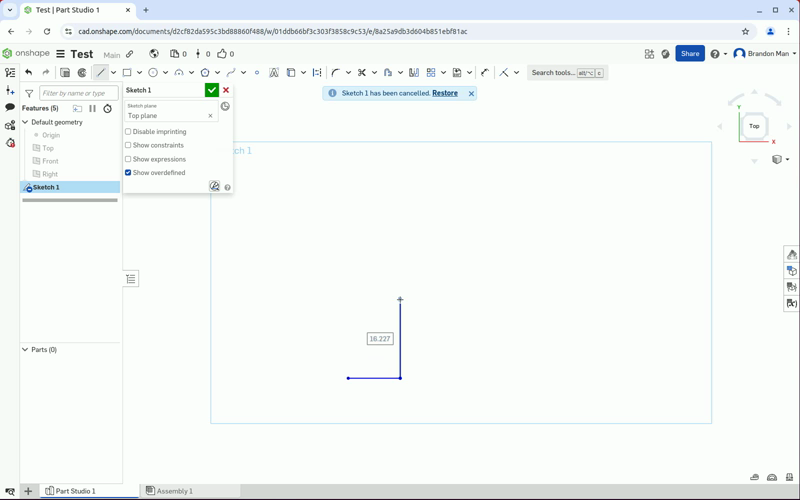
mouse_move(430, 299)
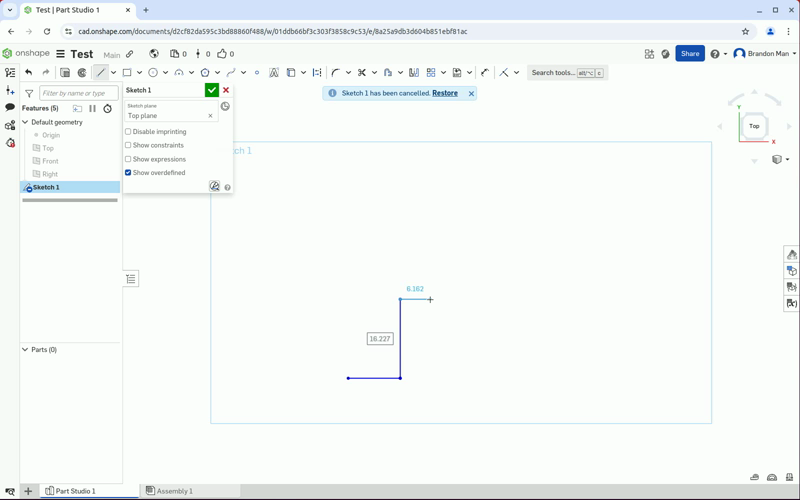
mouse_move(348, 299)
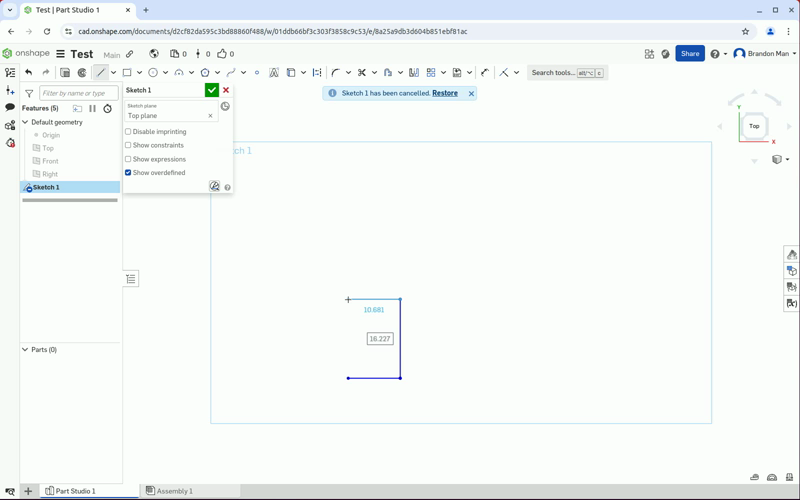
click(348, 299)
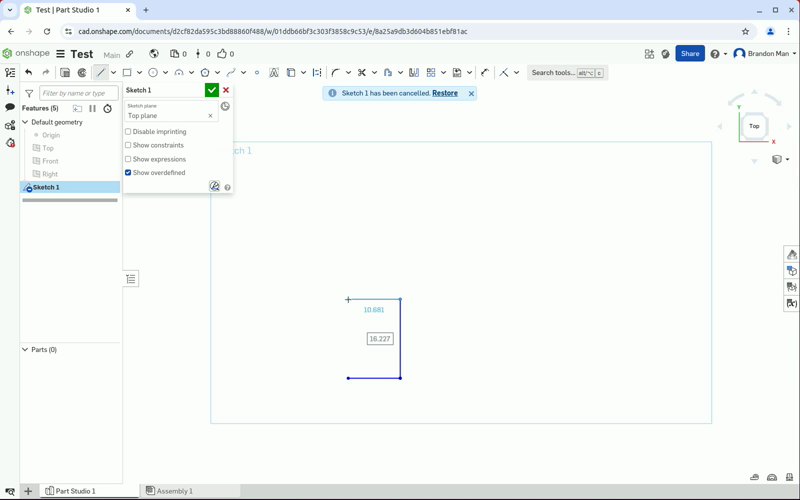
key_up(shift)
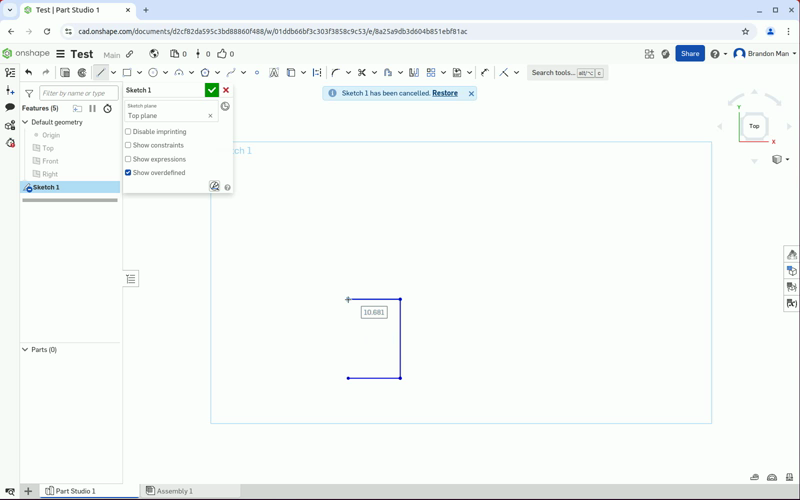
key_down(shift)
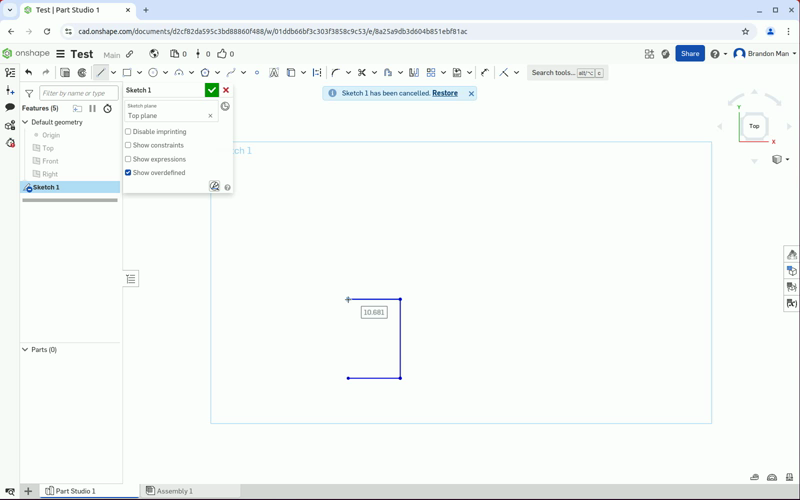
mouse_move(348, 378)
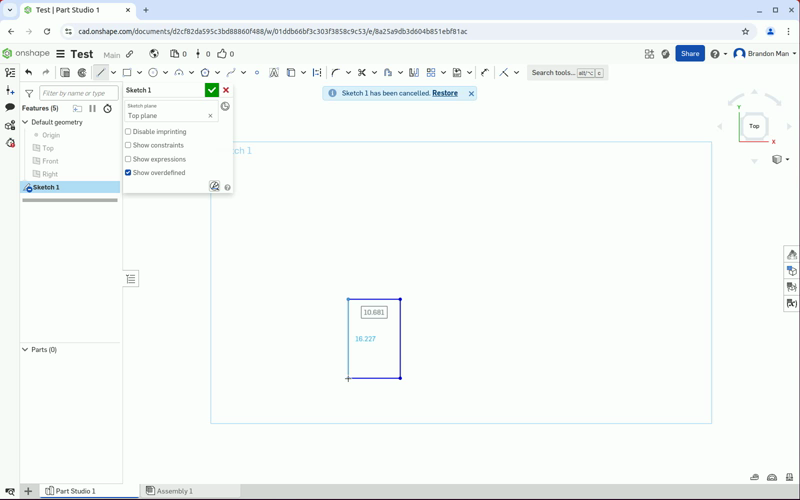
key_up(shift)
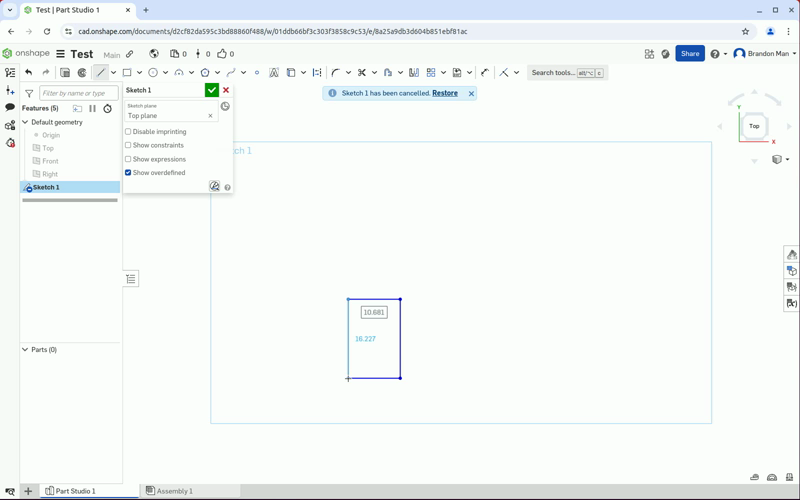
click(348, 378)
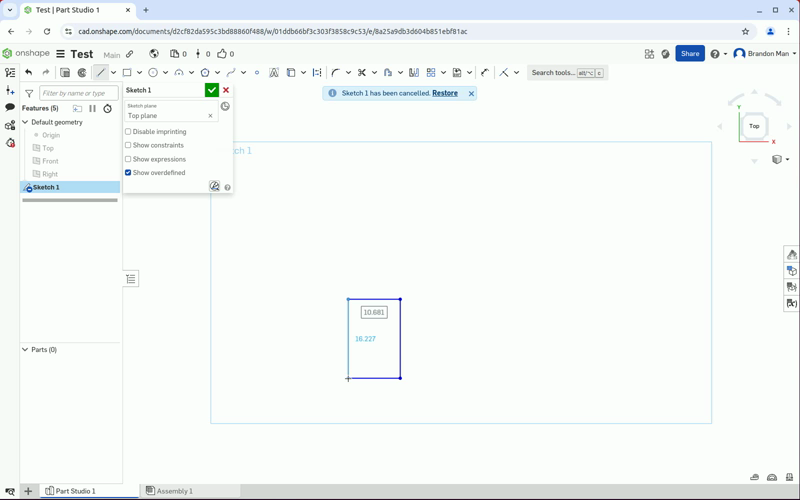
key(esc)
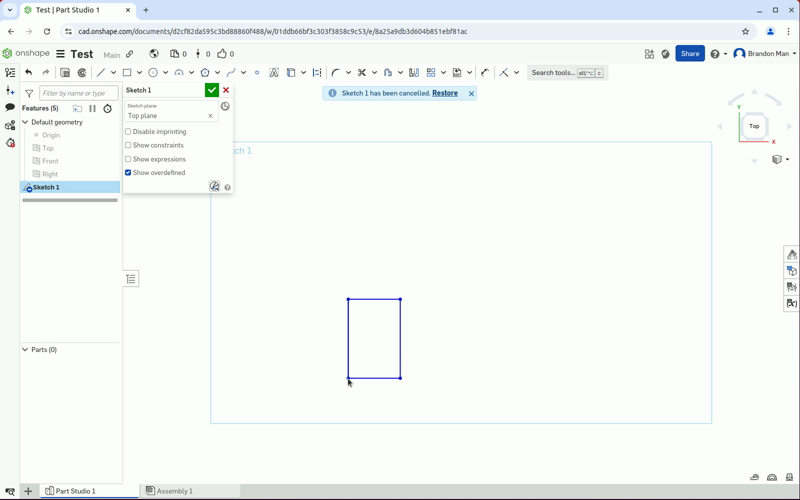
key(l)
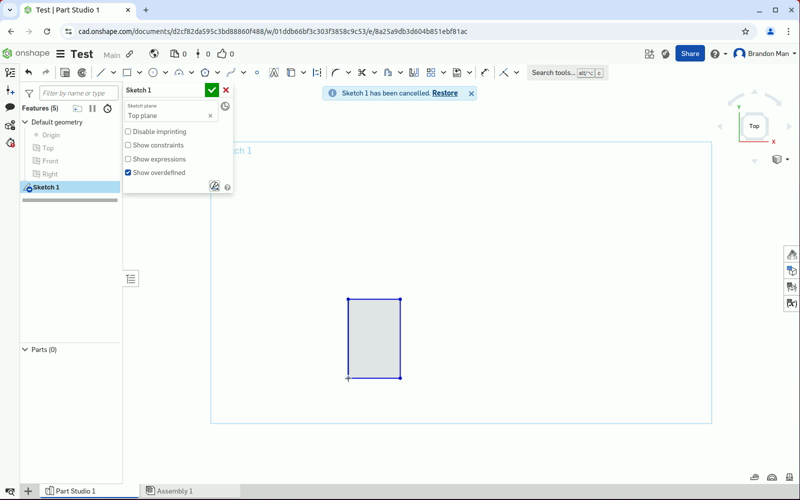
key_down(shift)
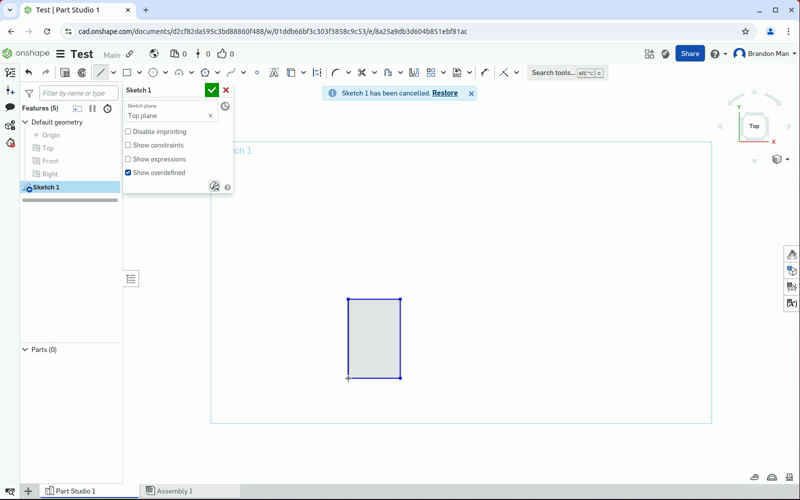
mouse_move(352, 371)
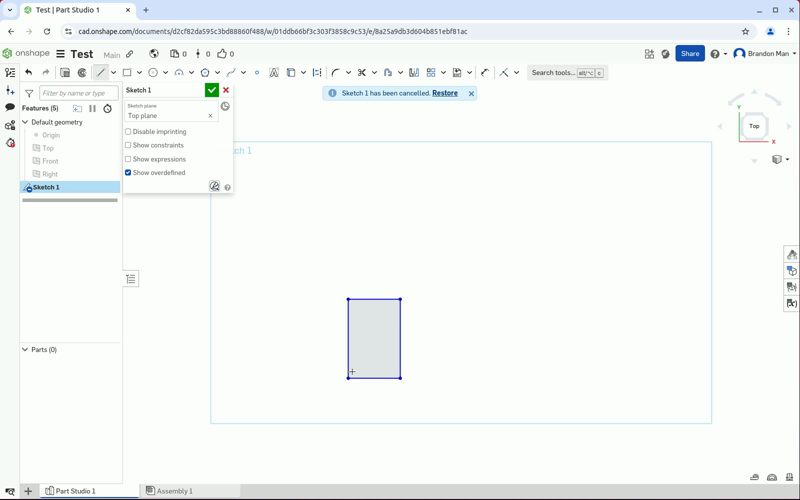
click(352, 371)
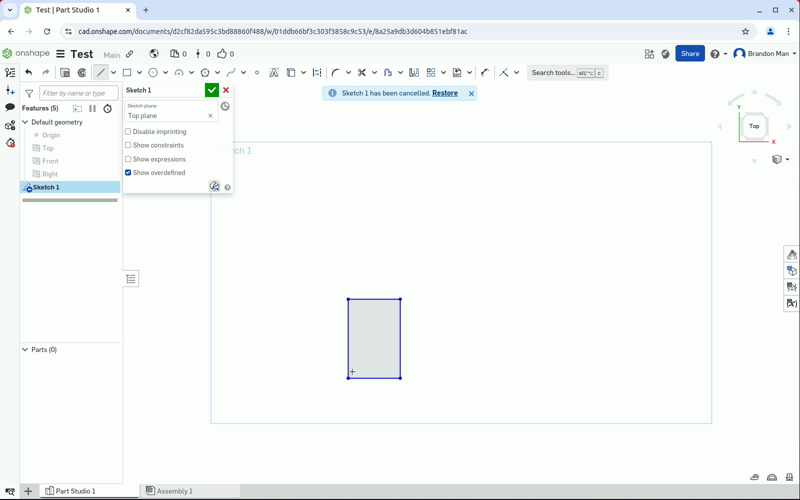
key_up(shift)
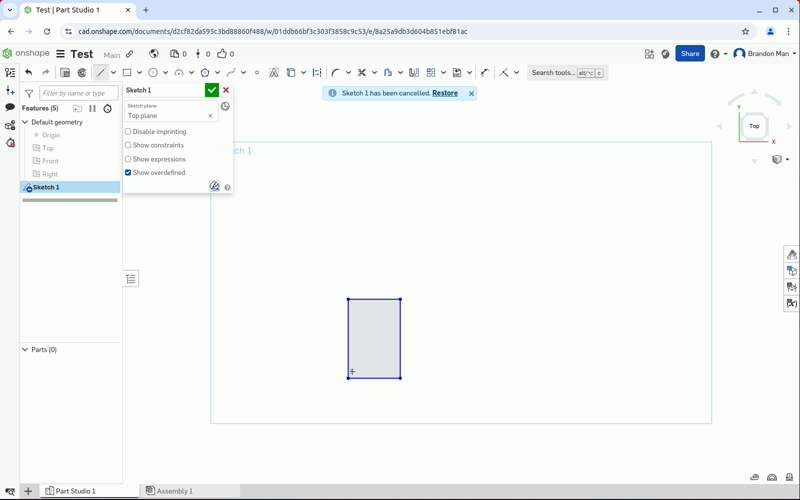
key_down(shift)
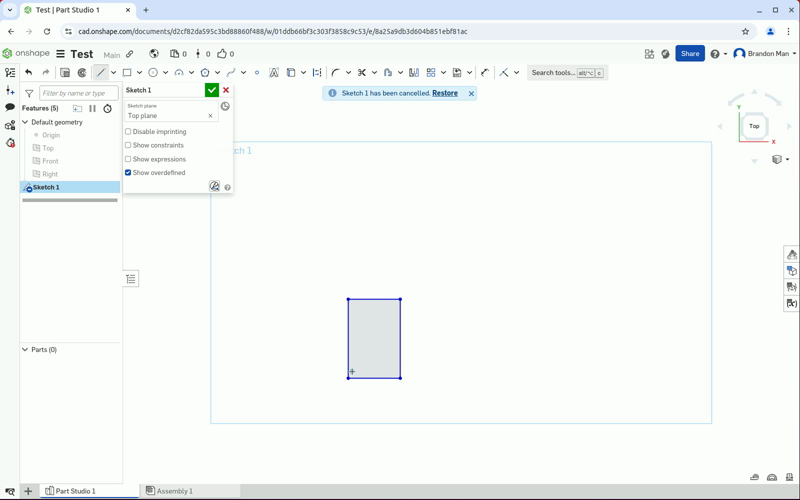
mouse_move(382, 371)
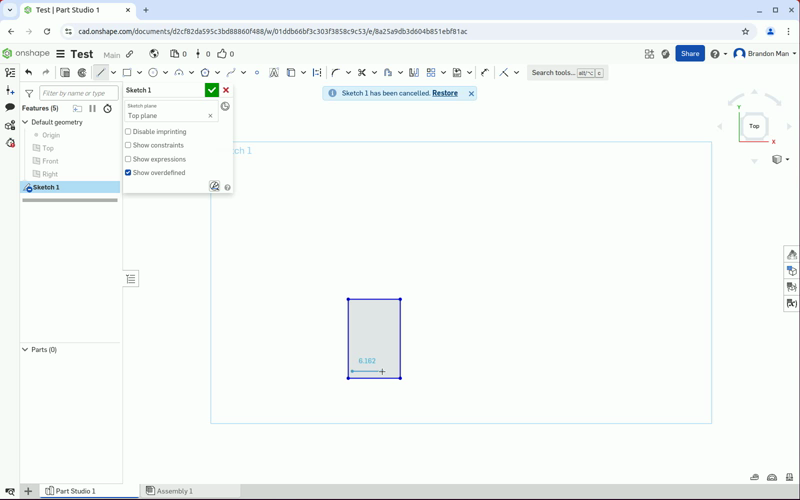
mouse_move(394, 371)
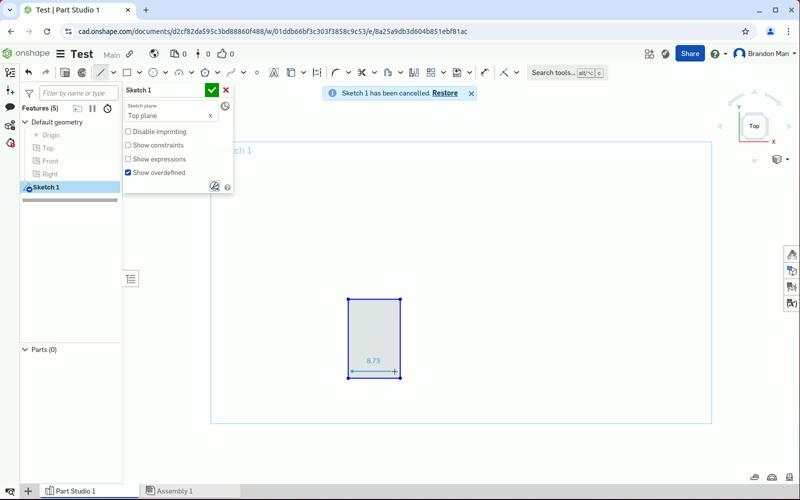
click(394, 371)
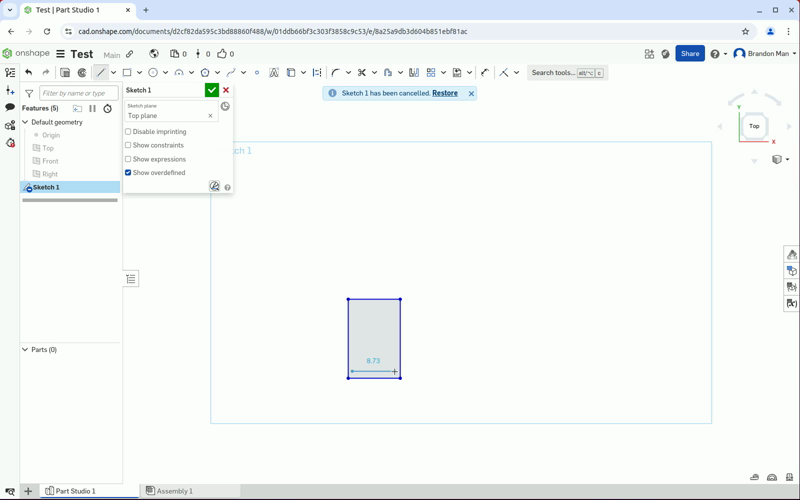
key_up(shift)
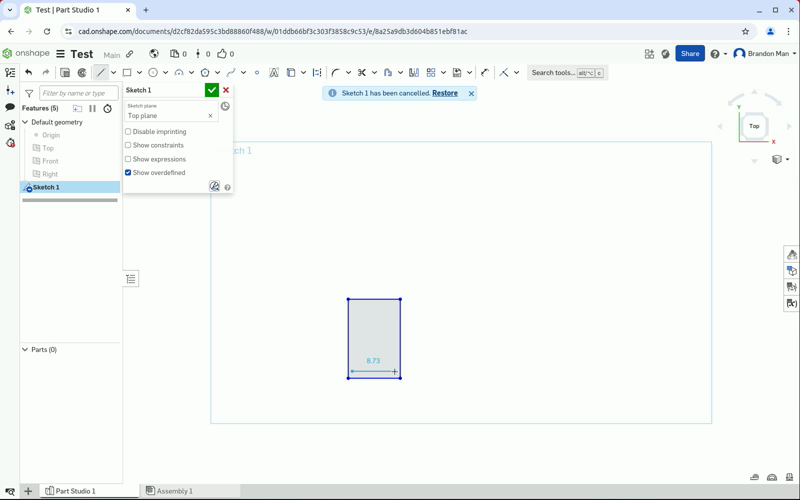
key_down(shift)
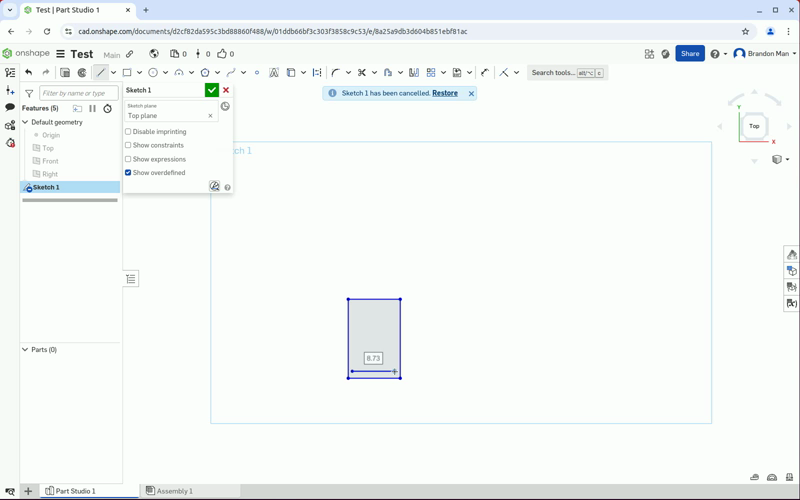
mouse_move(424, 371)
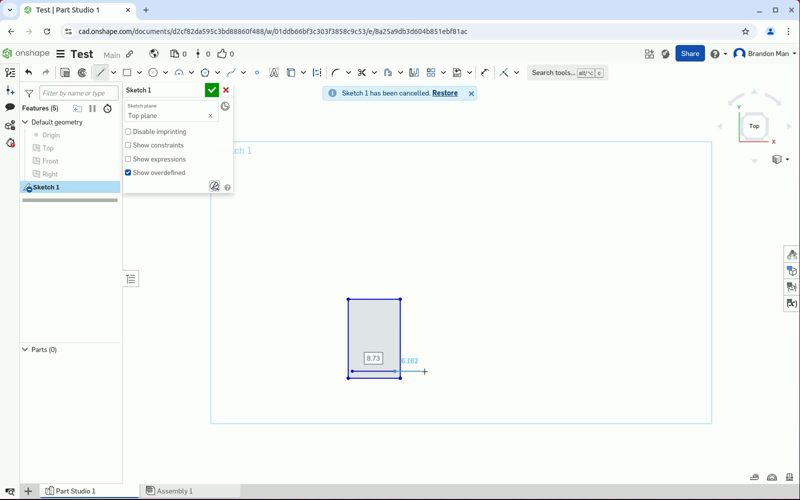
mouse_move(394, 327)
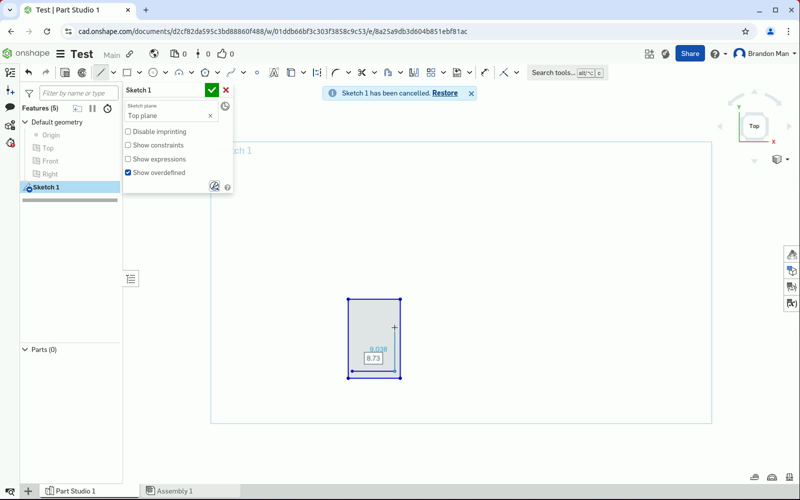
click(394, 327)
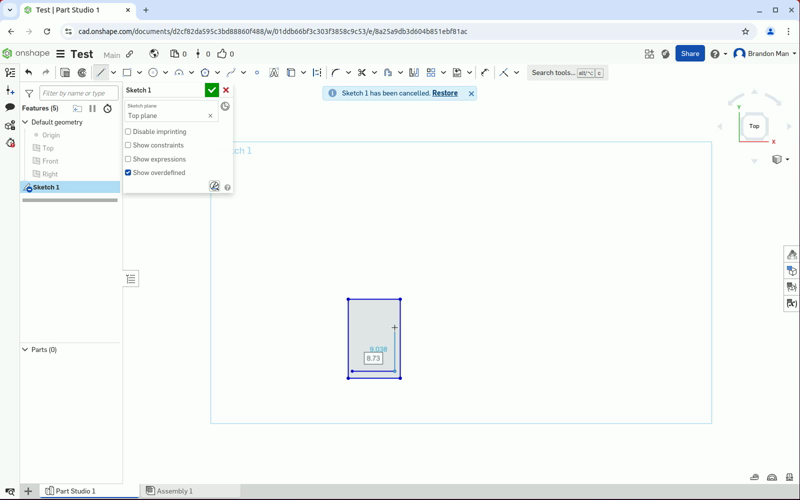
key_up(shift)
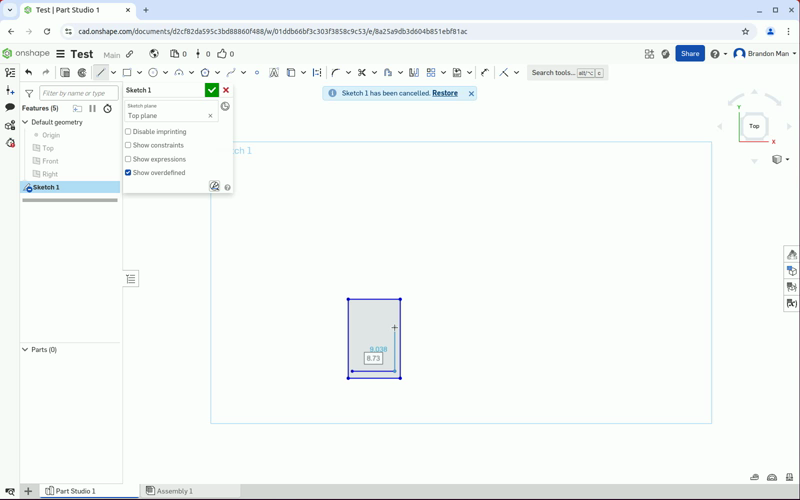
key_down(shift)
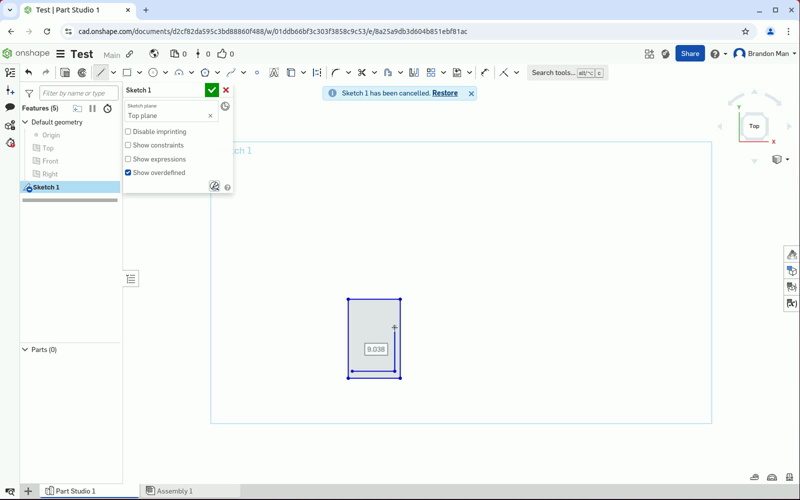
mouse_move(424, 327)
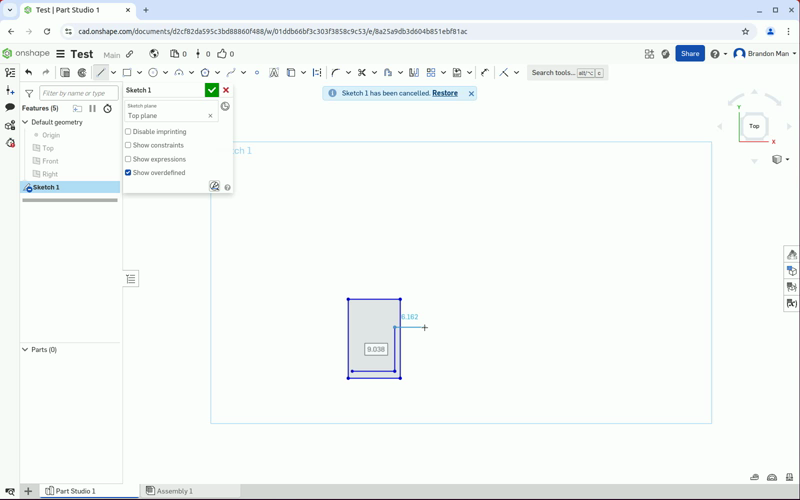
mouse_move(385, 318)
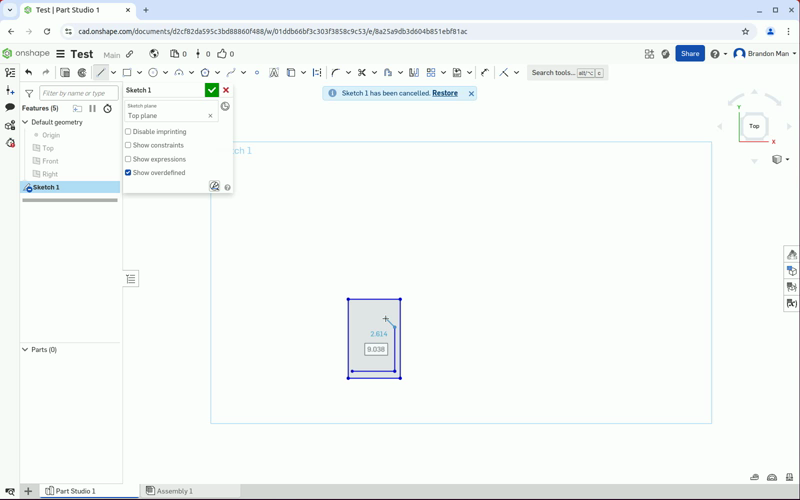
click(385, 318)
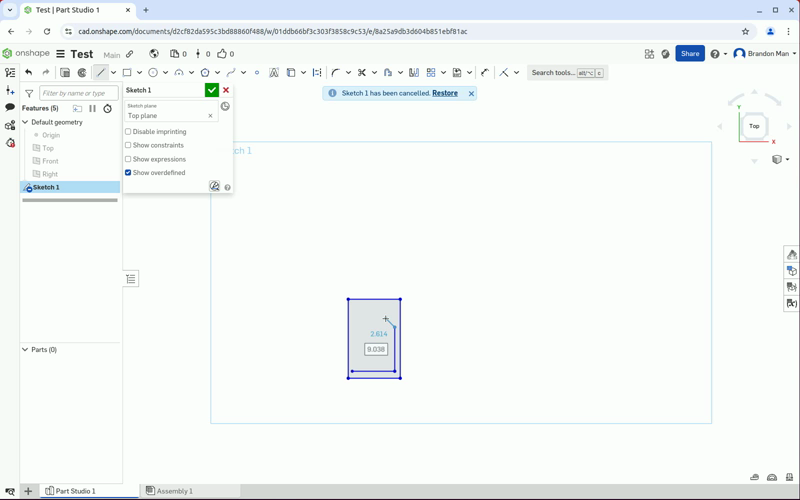
key_up(shift)
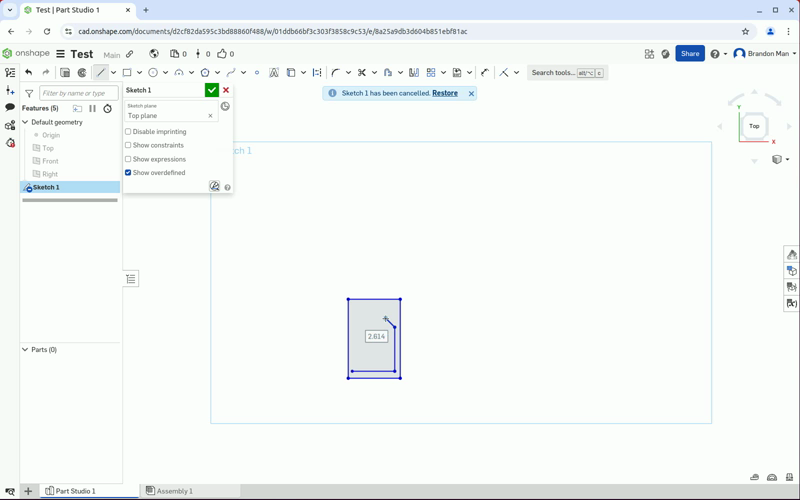
key_down(shift)
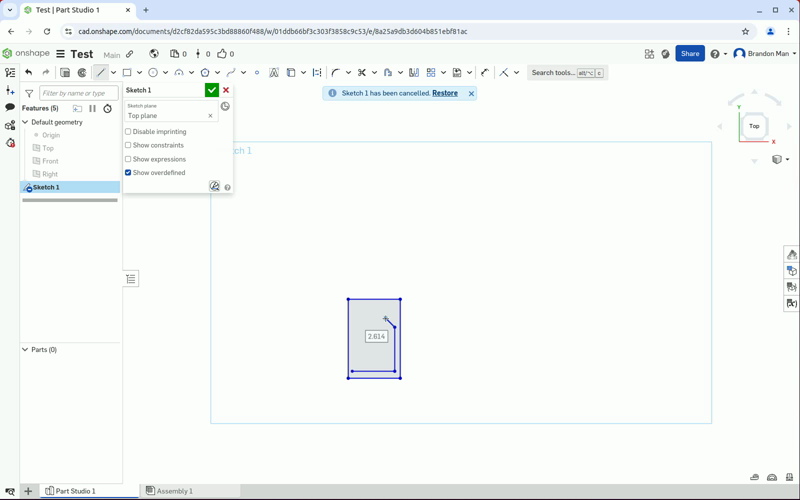
mouse_move(415, 318)
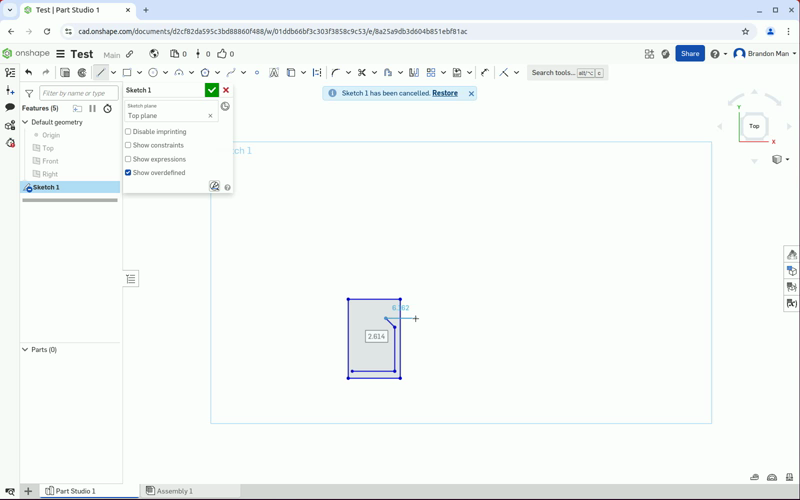
mouse_move(352, 318)
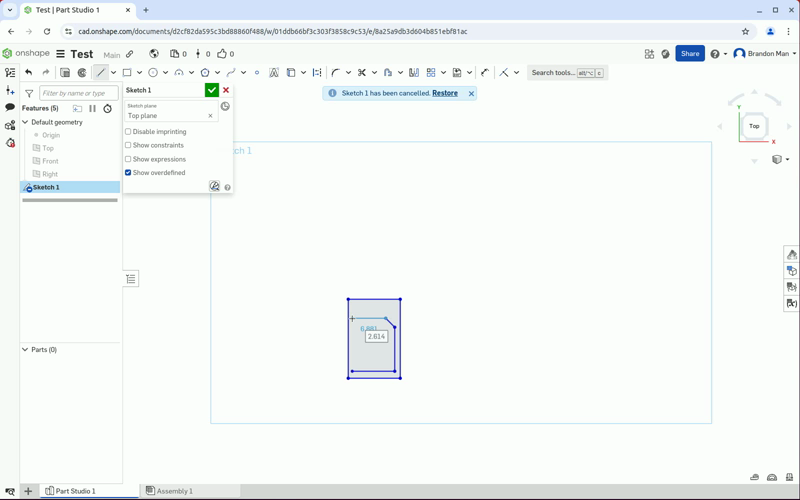
click(352, 318)
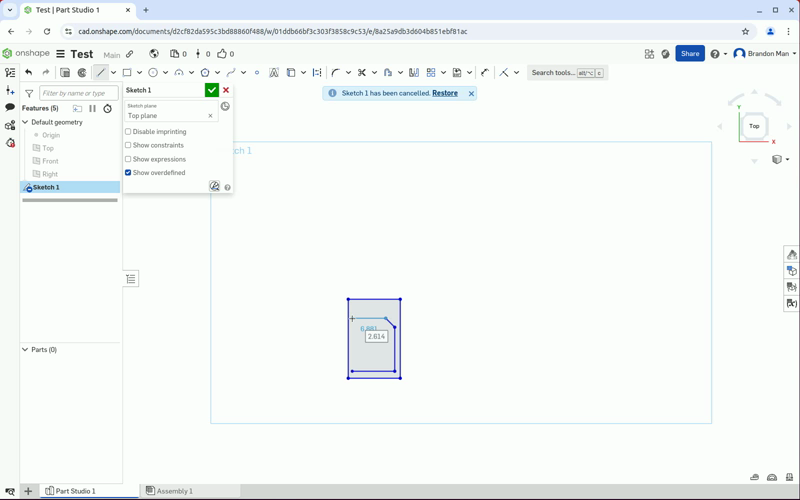
key_up(shift)
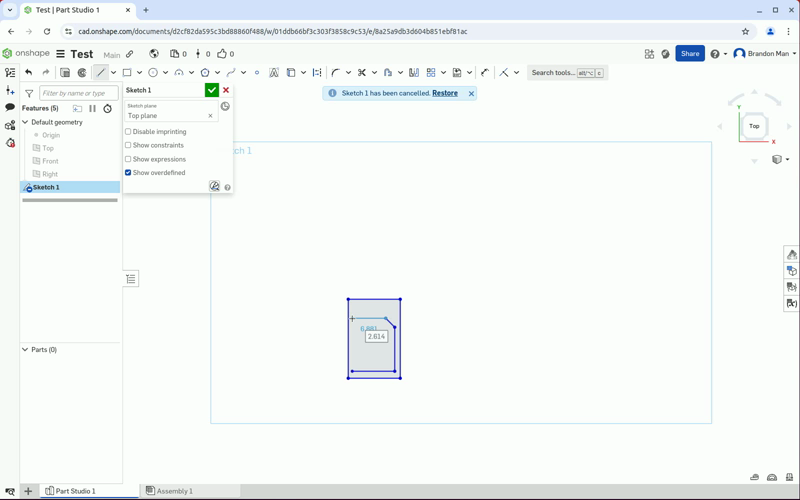
mouse_move(382, 318)
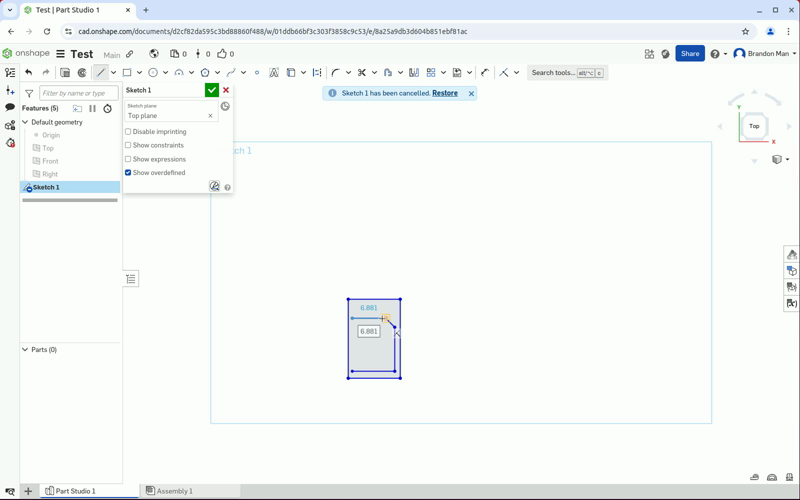
key_down(shift)
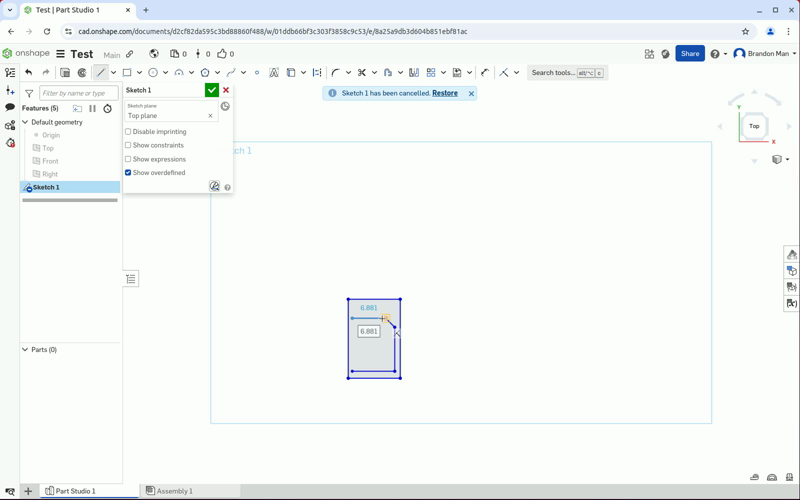
mouse_move(352, 371)
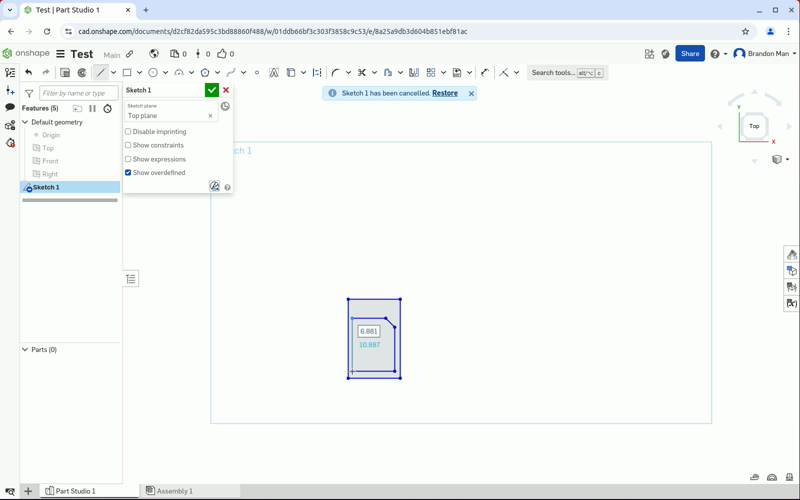
key_up(shift)
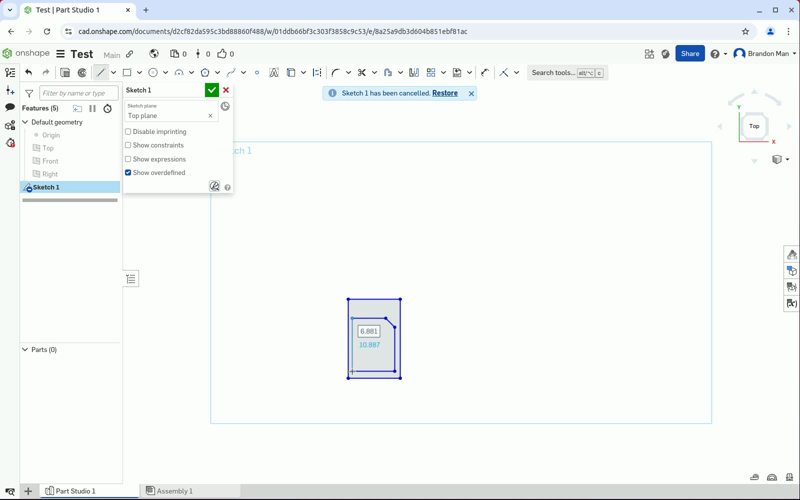
click(352, 371)
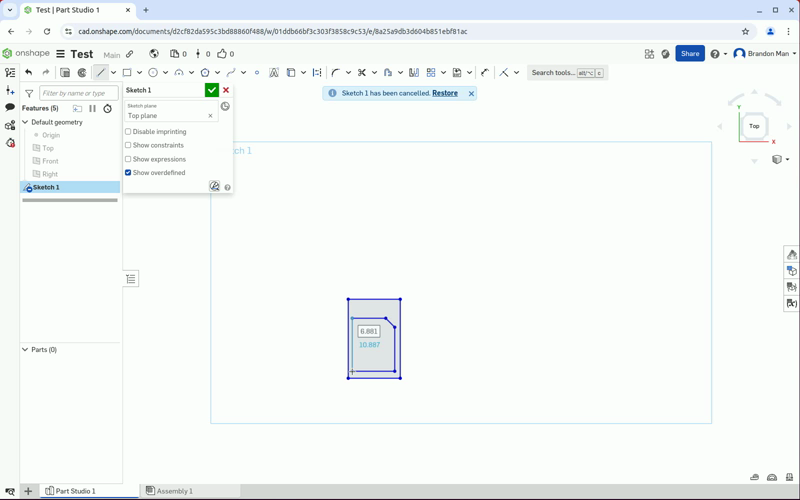
key(esc)
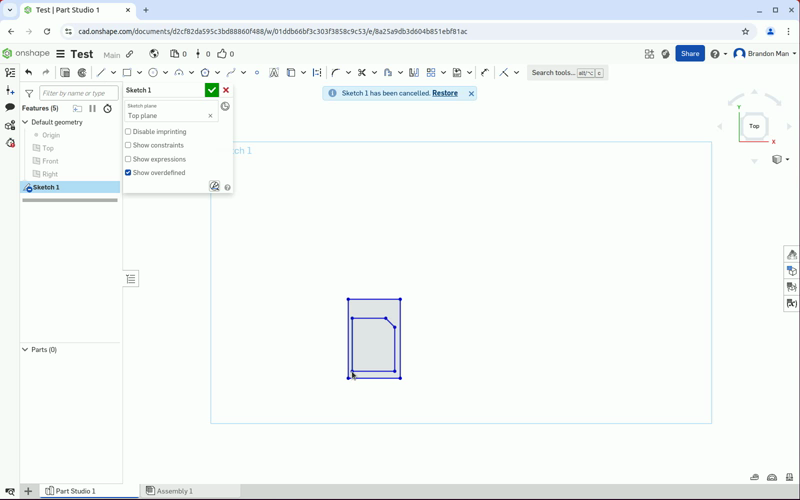
mouse_move(357, 301)
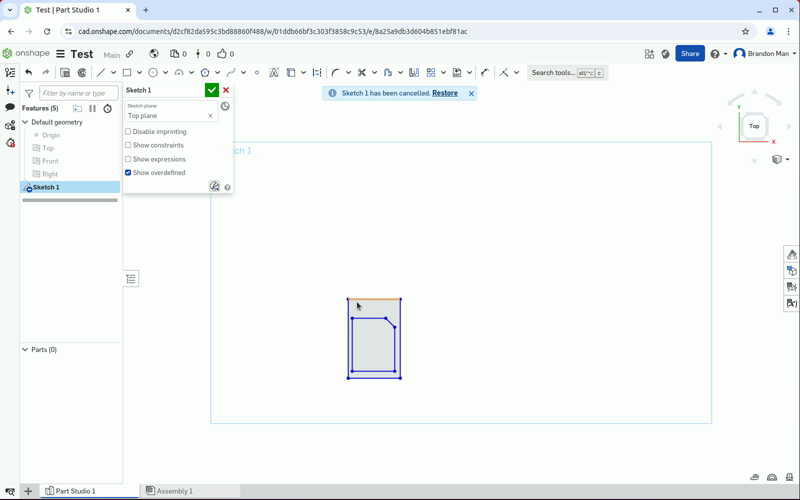
click(357, 301)
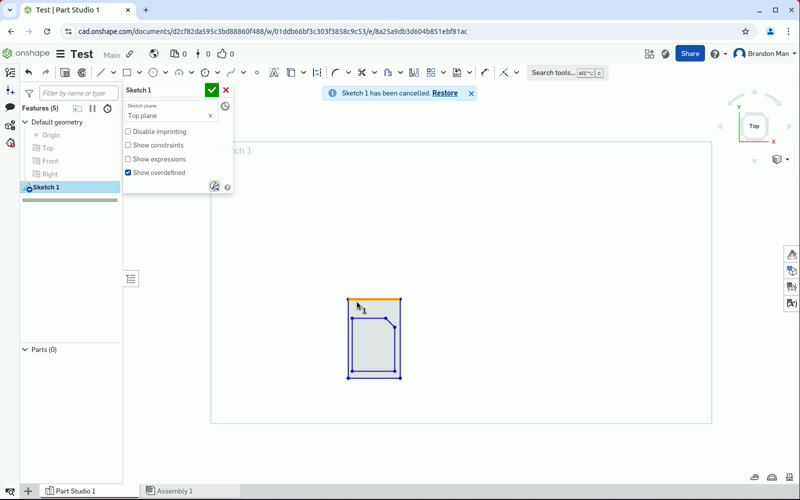
mouse_move(73, 352)
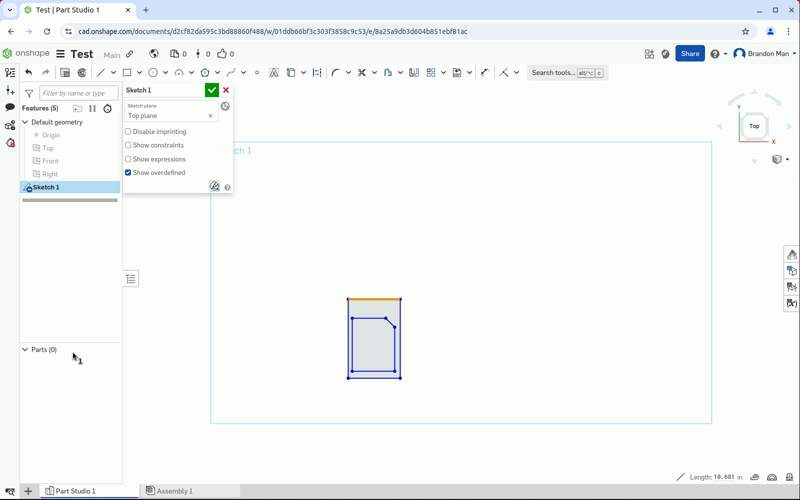
key(shift+y)
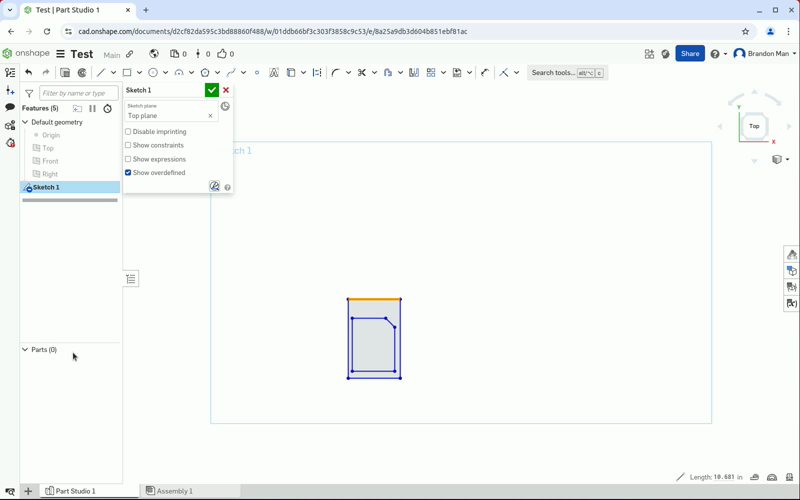
key(shift+e)
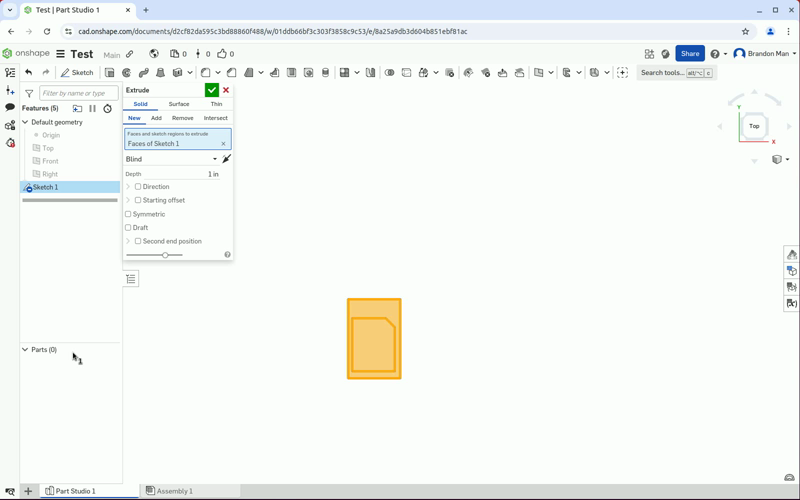
mouse_move(143, 106)
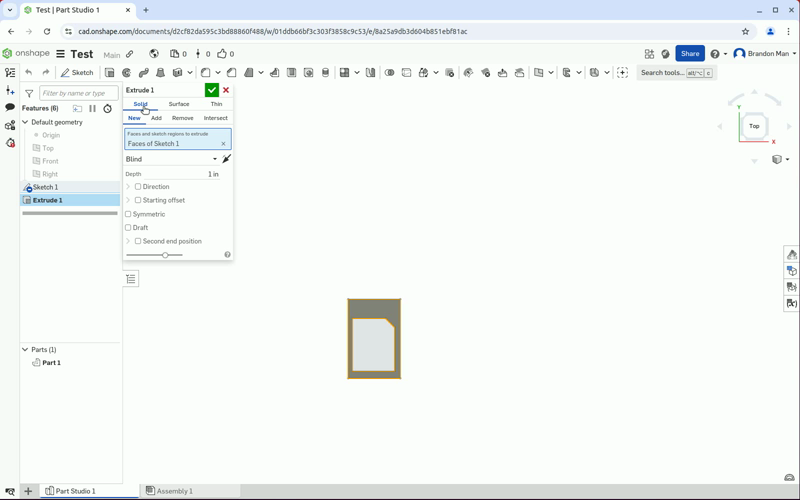
click(143, 106)
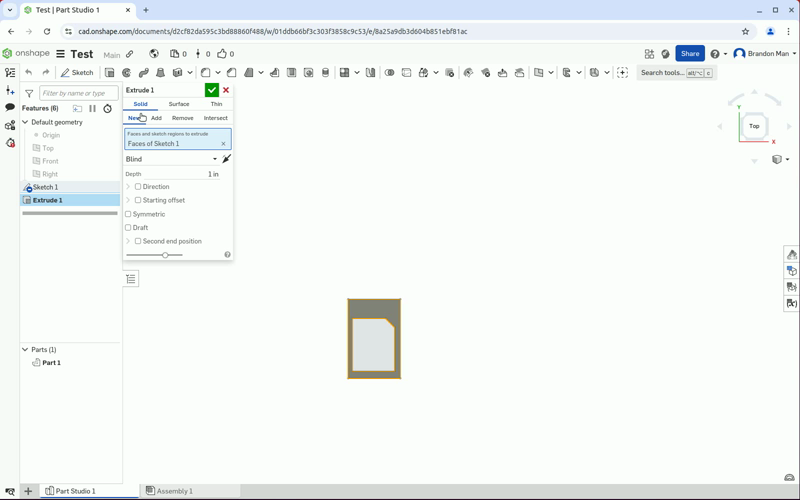
mouse_move(137, 120)
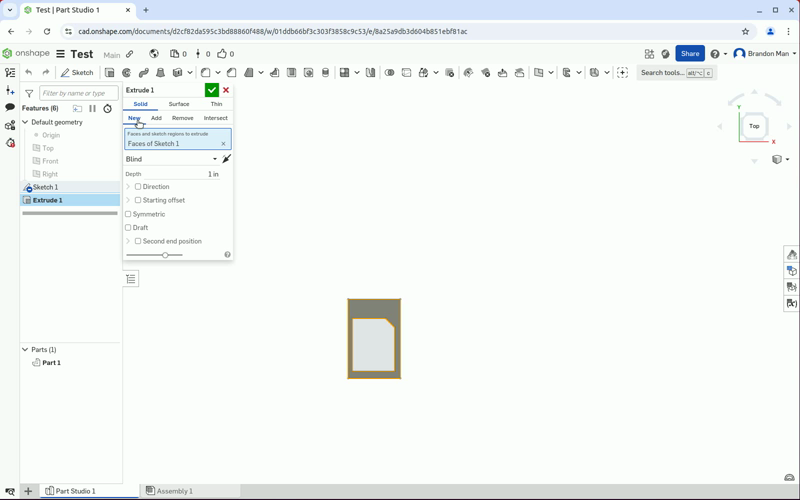
click(137, 120)
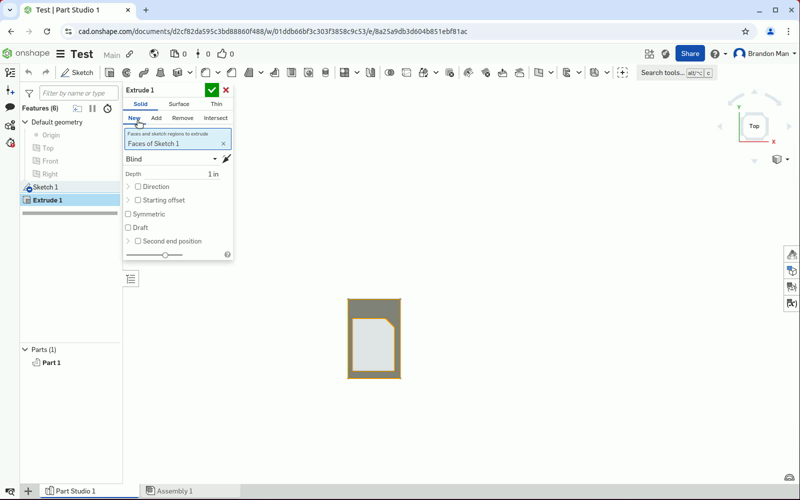
key(tab, 4)
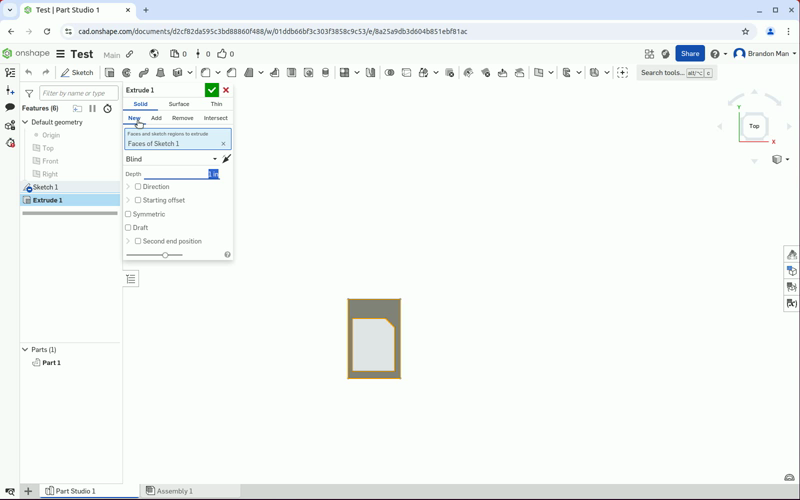
text(0.481)
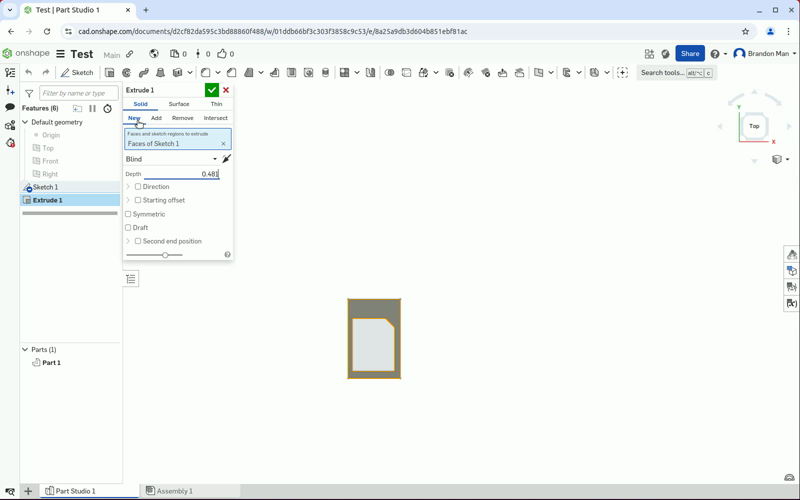
key(enter)
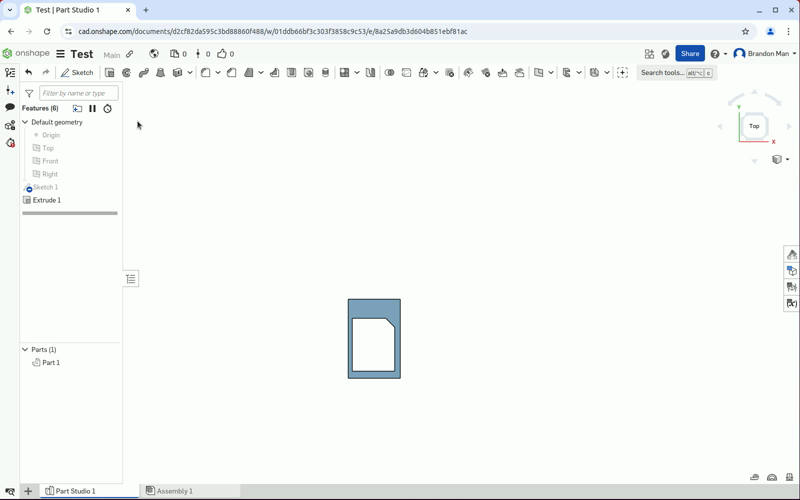
key(shift+h)
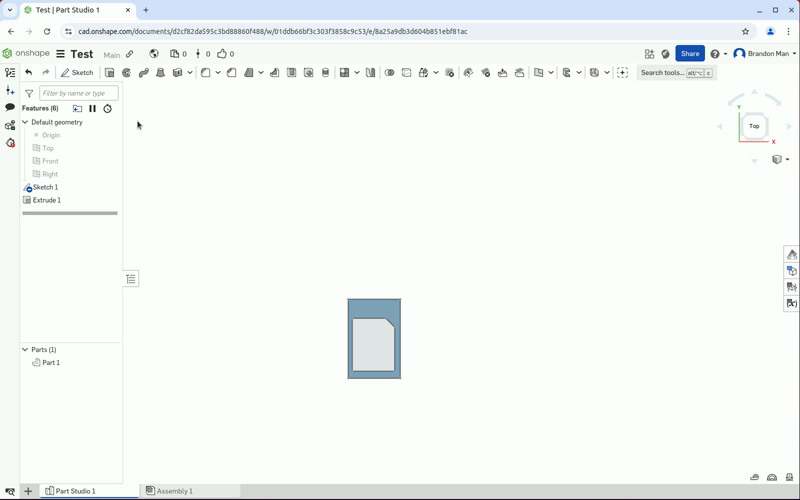
key(shift+h)
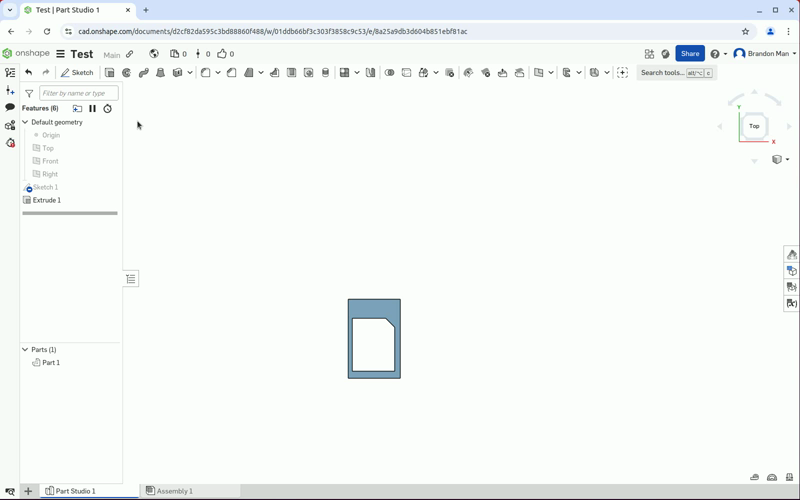
mouse_move(73, 189)
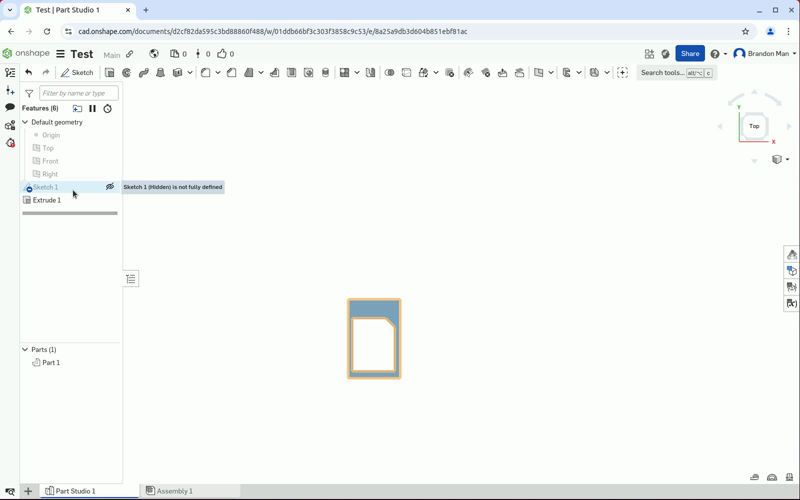
click(73, 189)
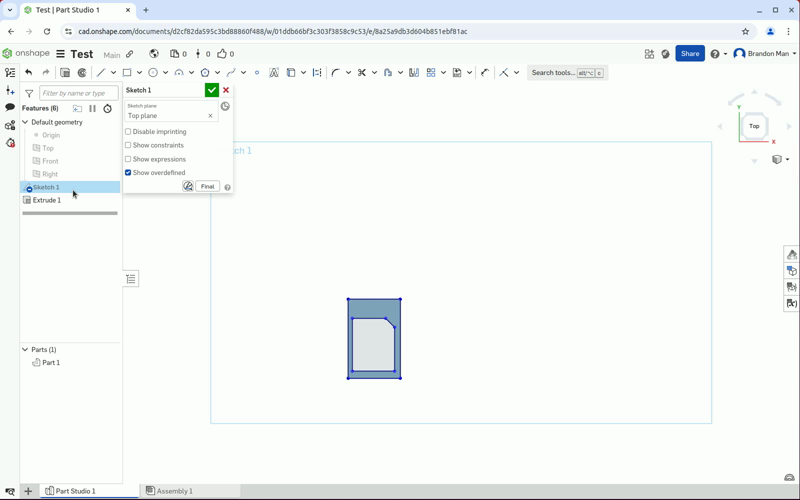
mouse_move(229, 92)
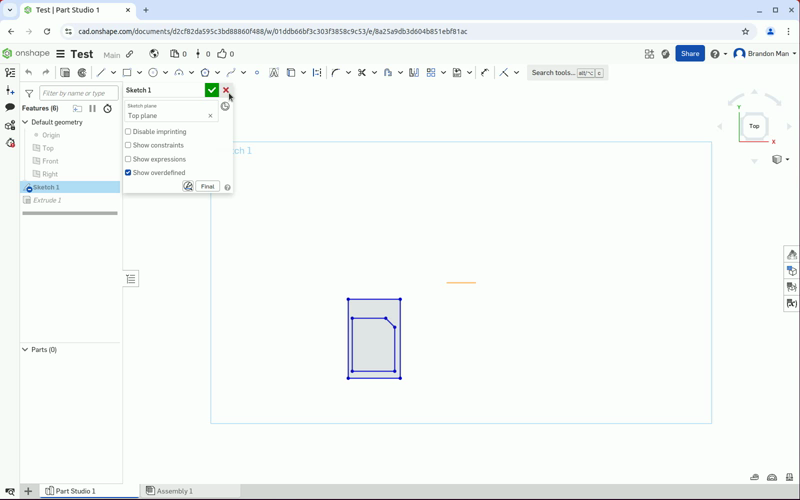
click(229, 92)
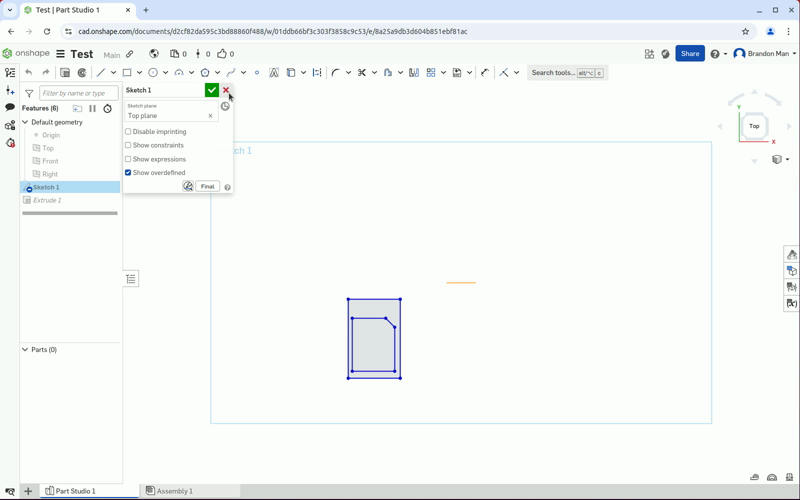
key(shift+s)
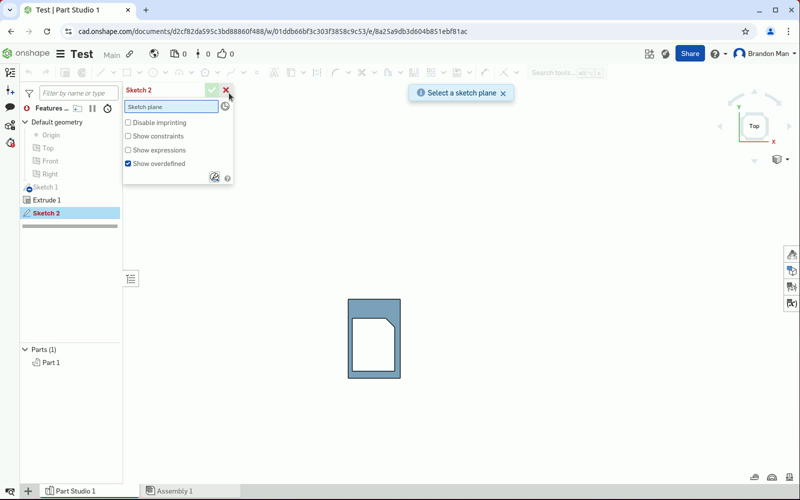
mouse_move(73, 150)
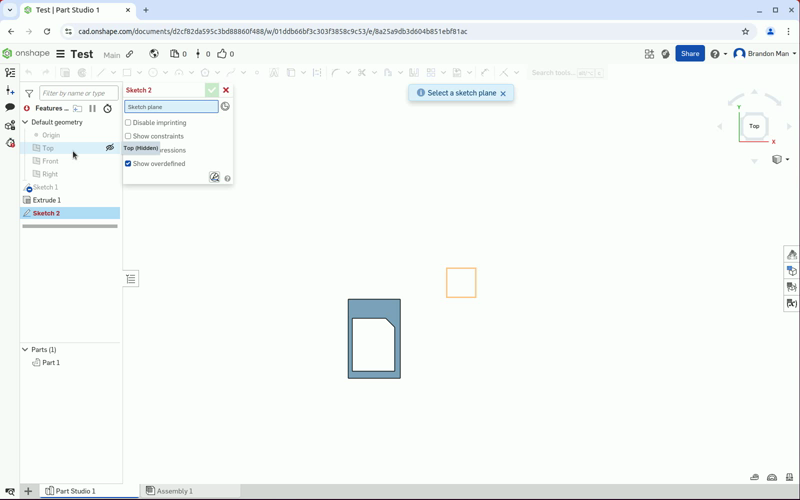
click(73, 150)
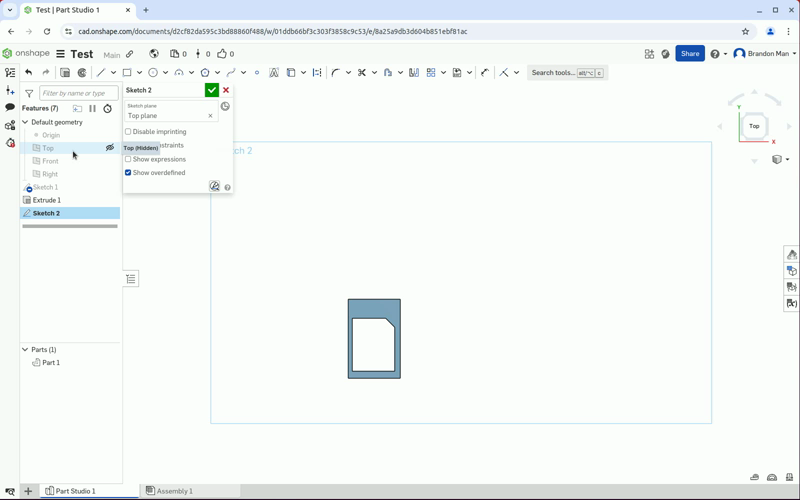
mouse_move(73, 352)
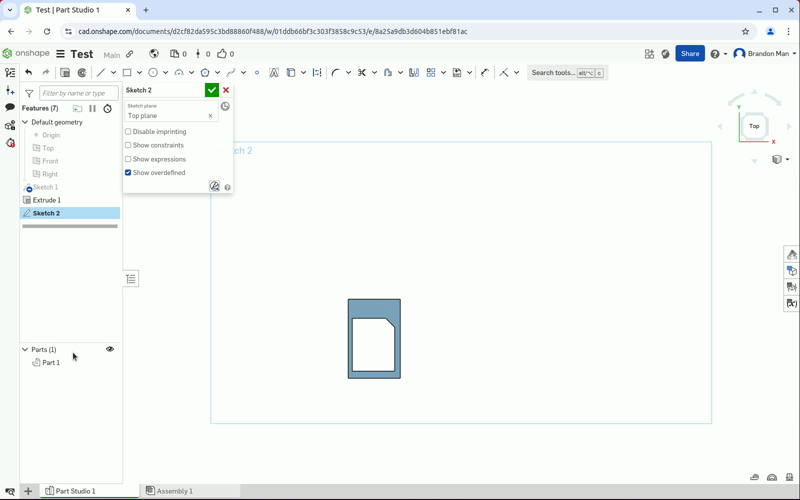
key(y)
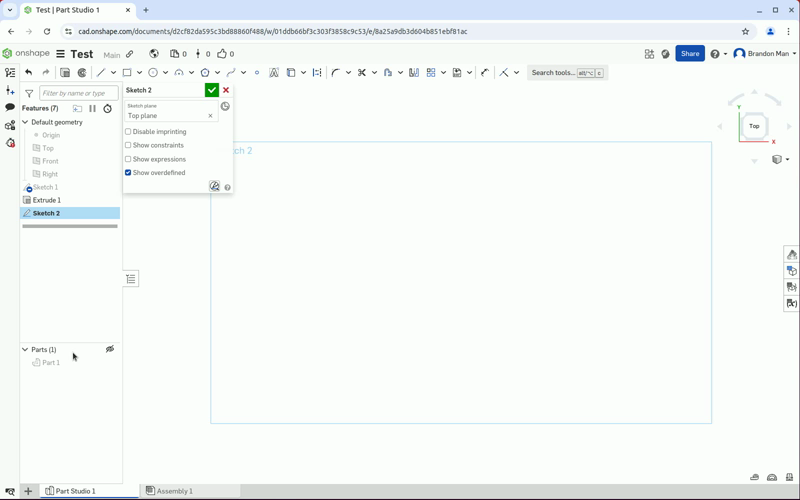
key(l)
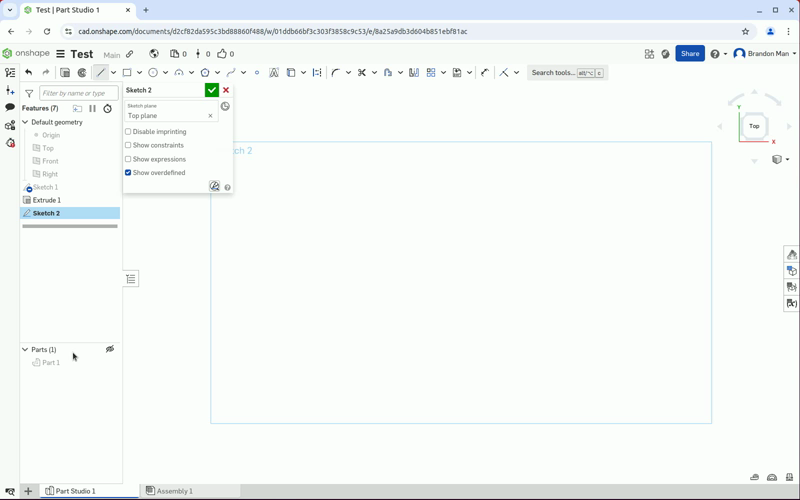
key_down(shift)
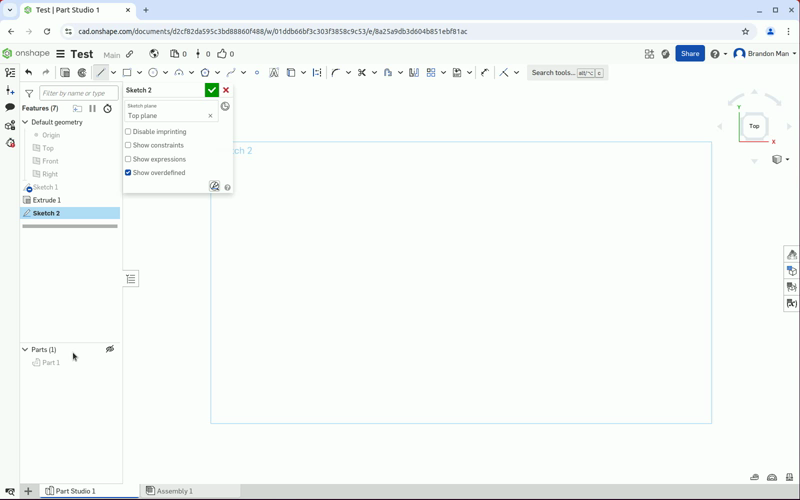
mouse_move(348, 298)
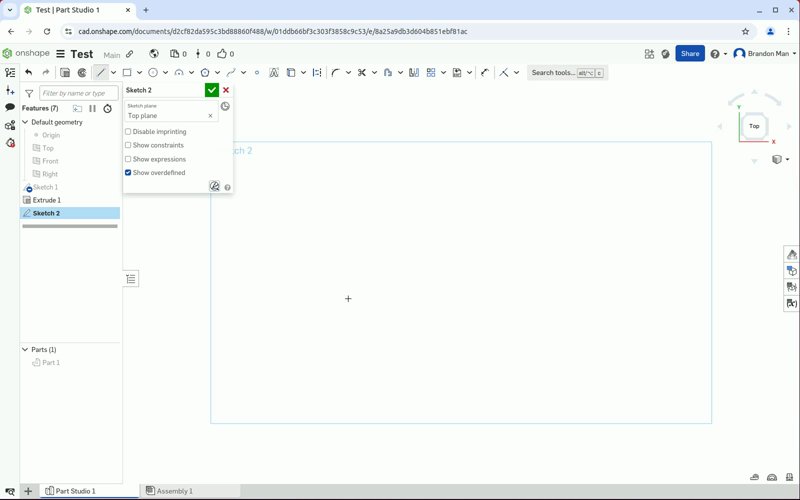
click(348, 298)
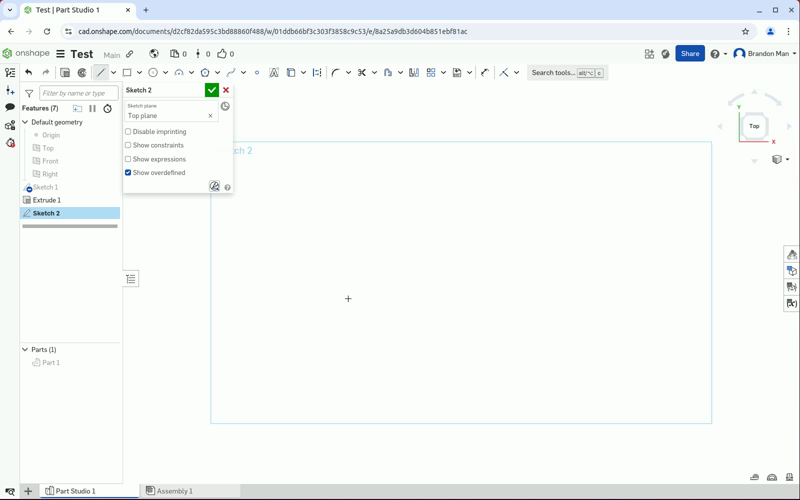
key_up(shift)
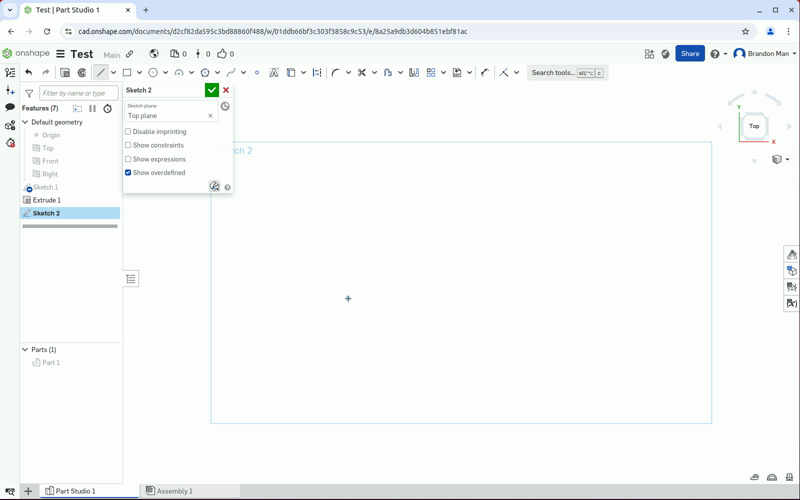
key_down(shift)
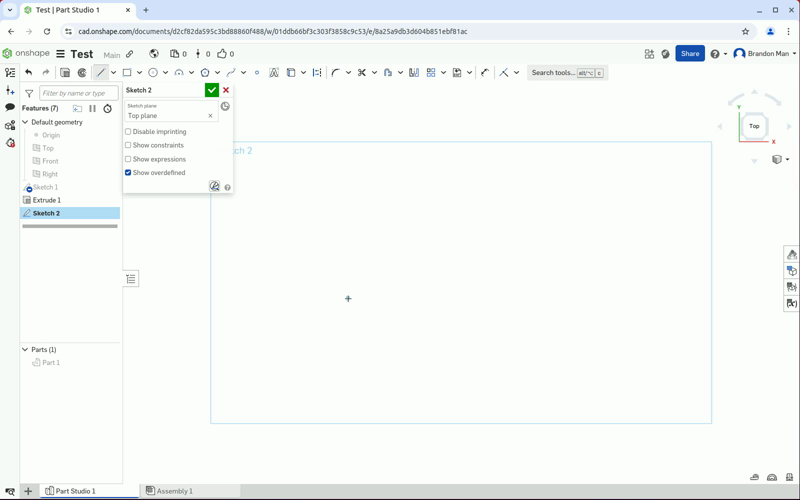
mouse_move(378, 298)
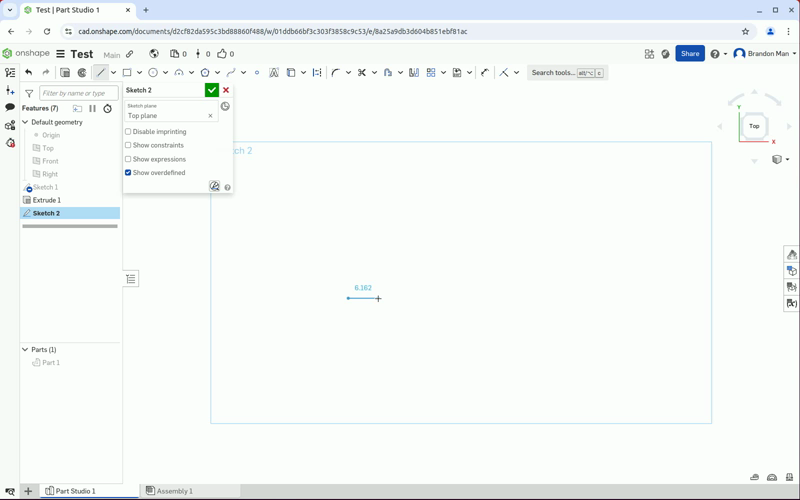
mouse_move(401, 298)
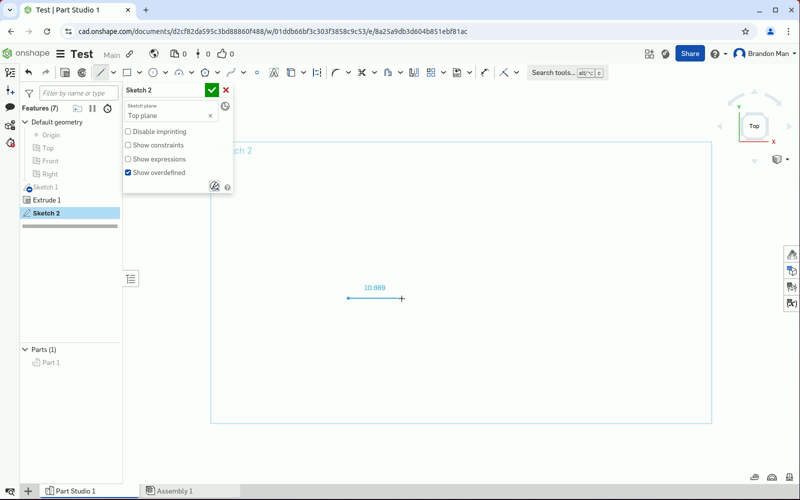
click(401, 298)
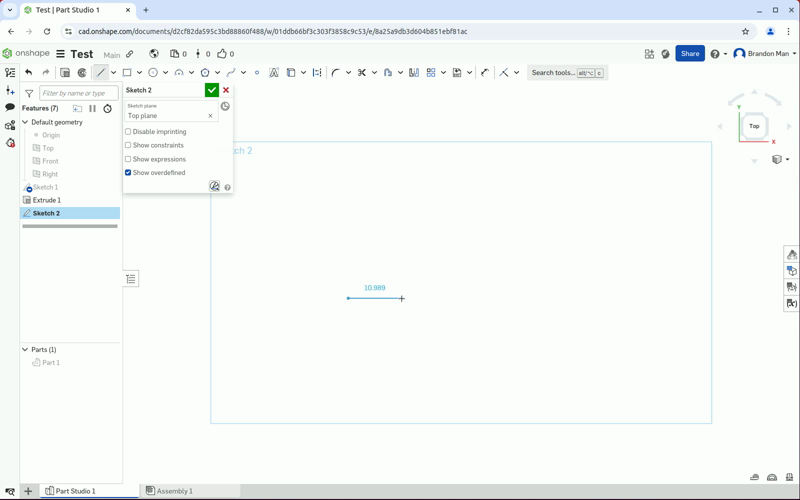
key_up(shift)
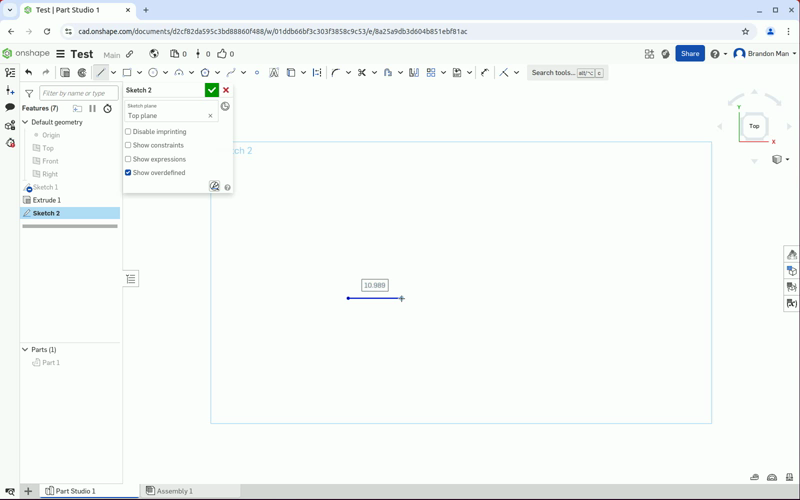
key_down(shift)
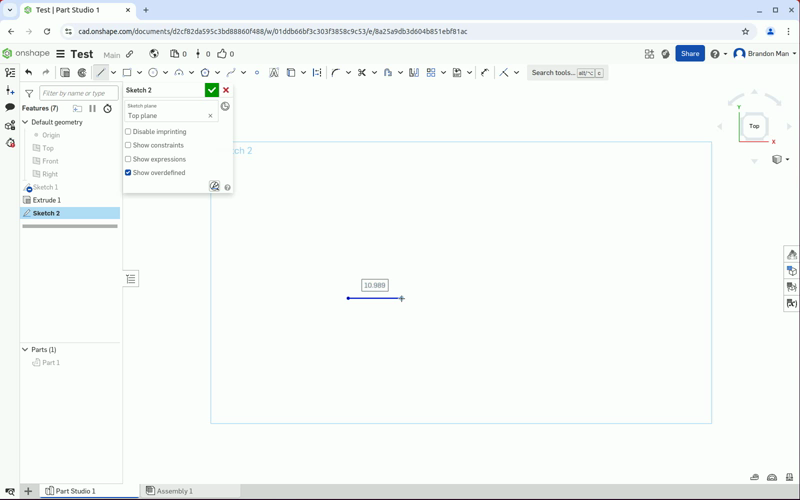
mouse_move(431, 298)
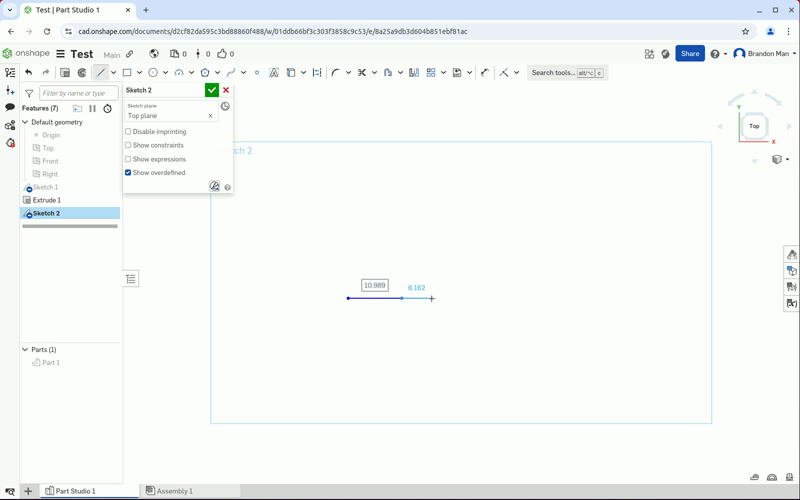
mouse_move(401, 282)
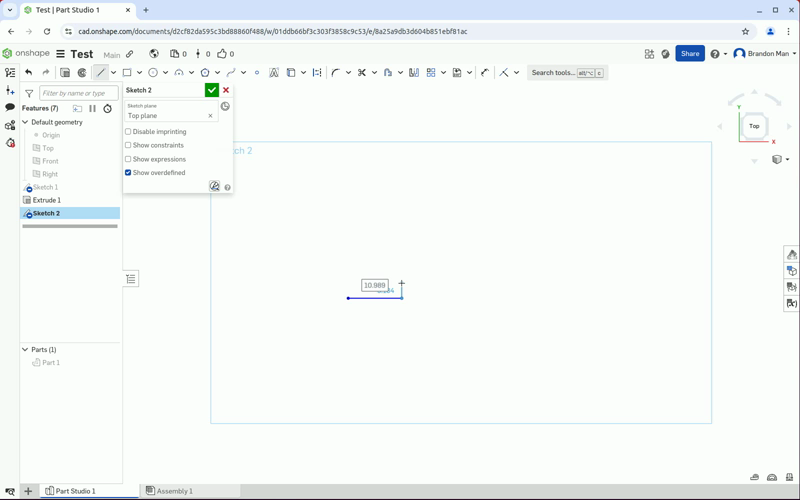
click(401, 282)
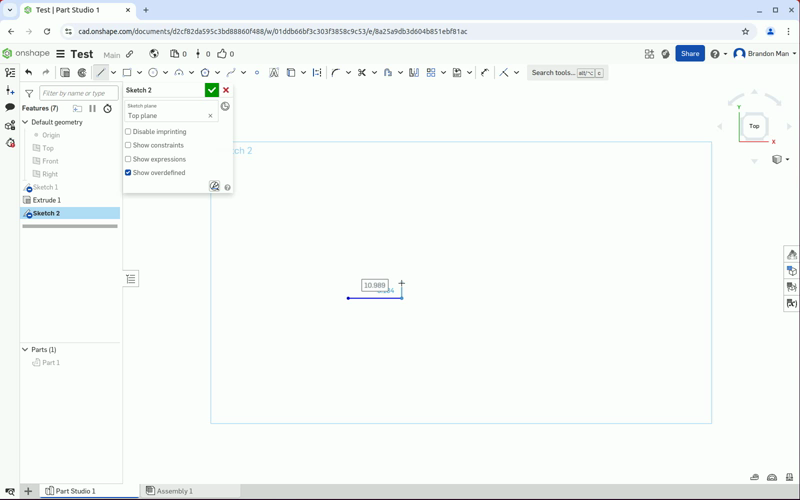
key_up(shift)
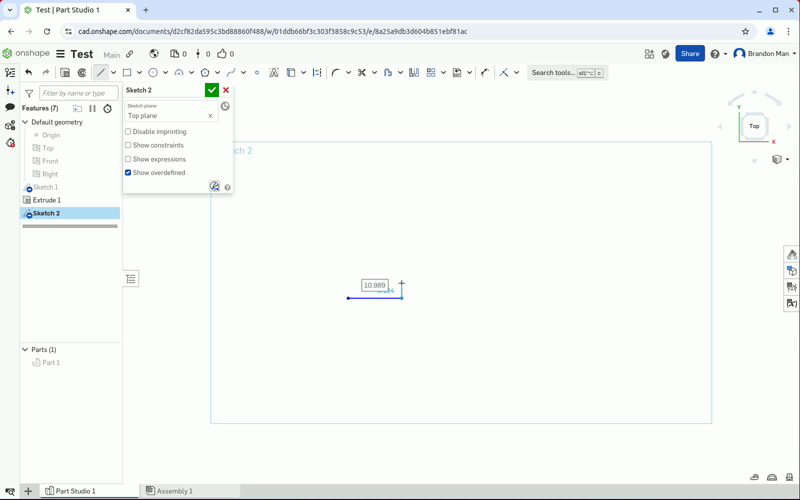
key_down(shift)
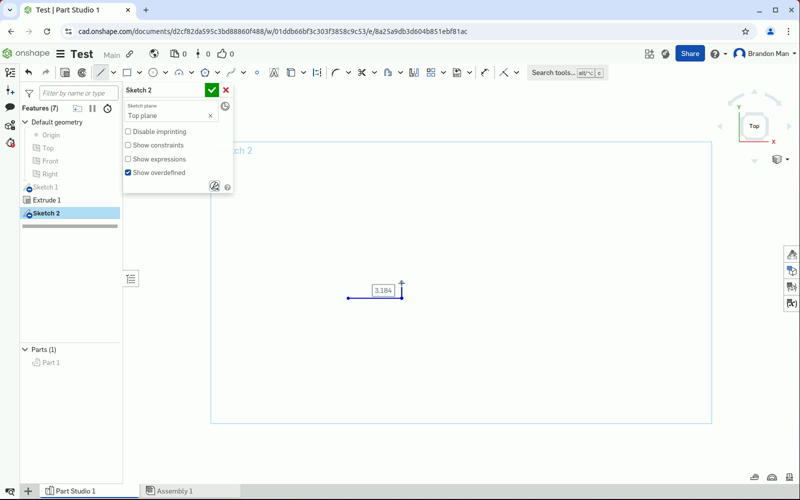
mouse_move(431, 282)
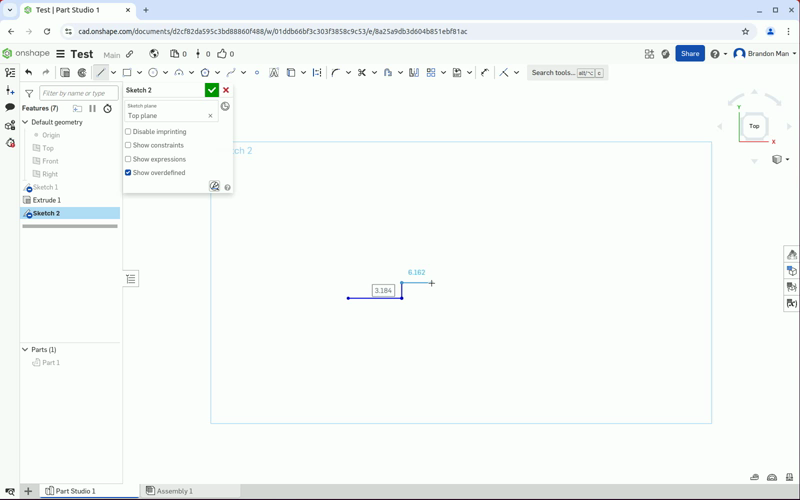
mouse_move(390, 271)
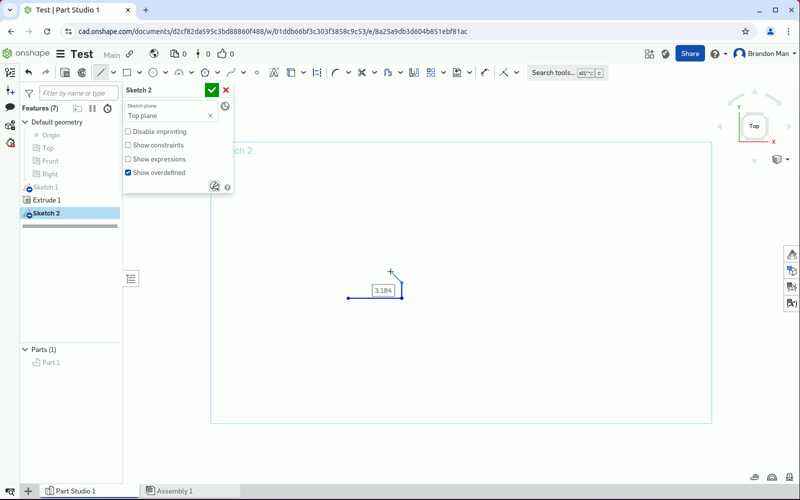
click(390, 271)
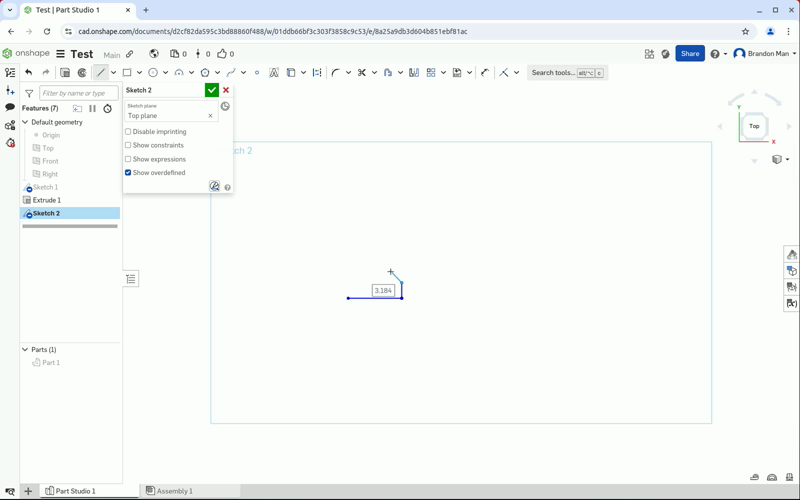
key_up(shift)
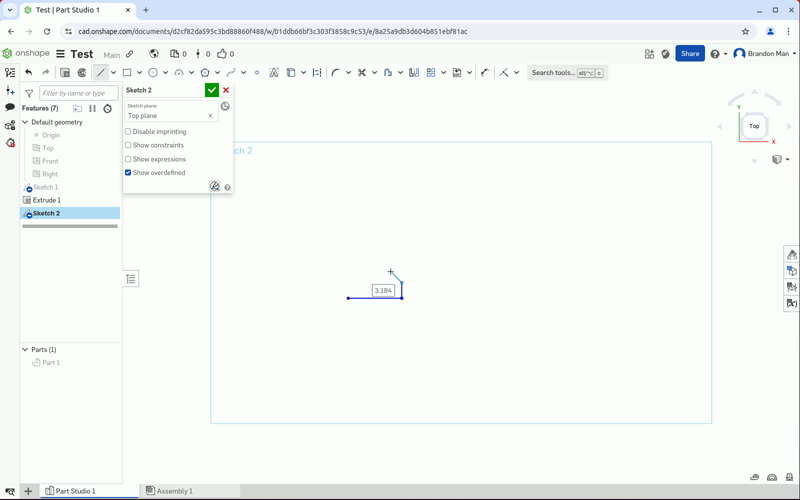
key_down(shift)
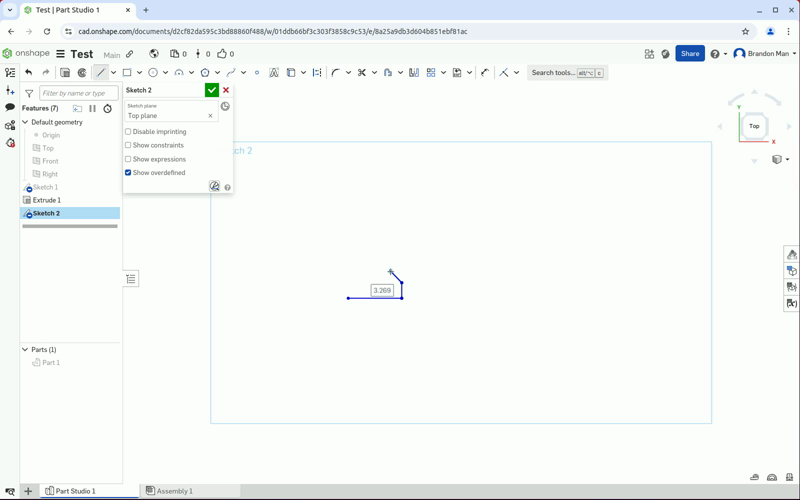
mouse_move(420, 271)
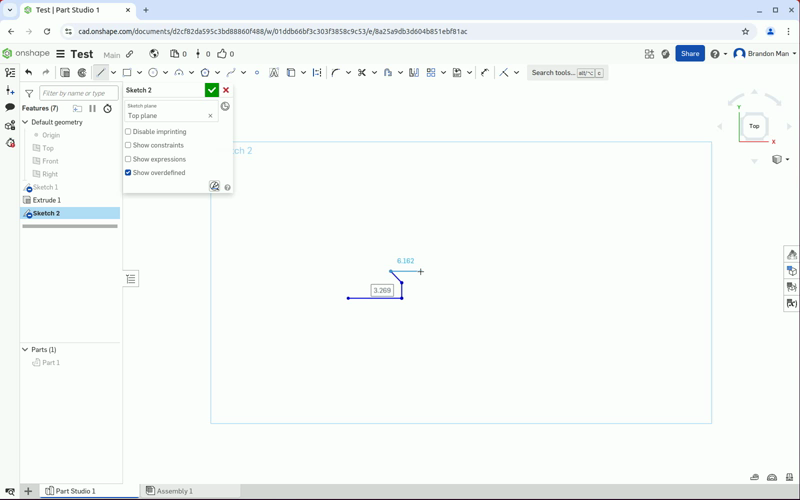
mouse_move(348, 271)
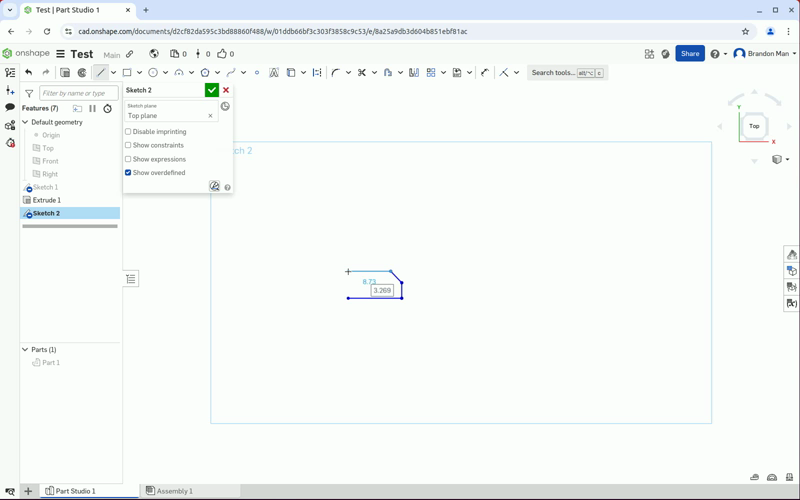
click(348, 271)
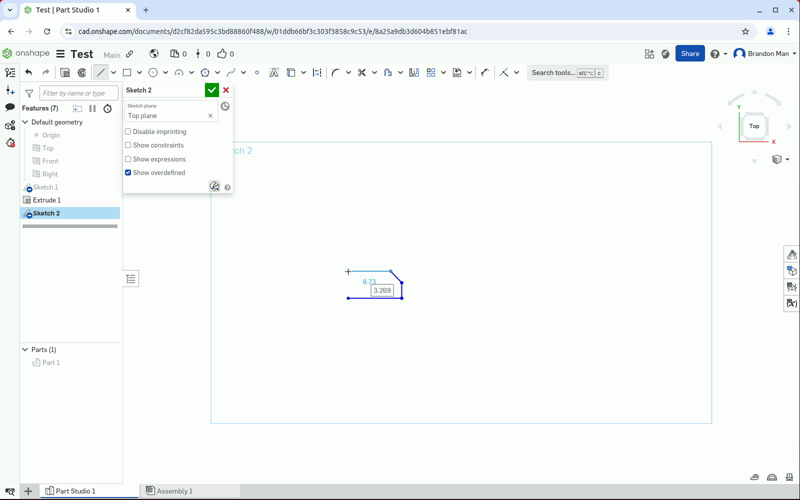
key_up(shift)
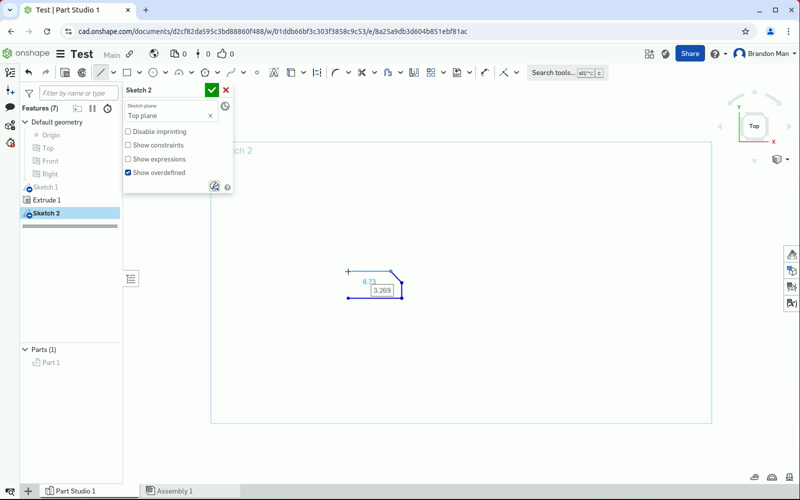
mouse_move(378, 271)
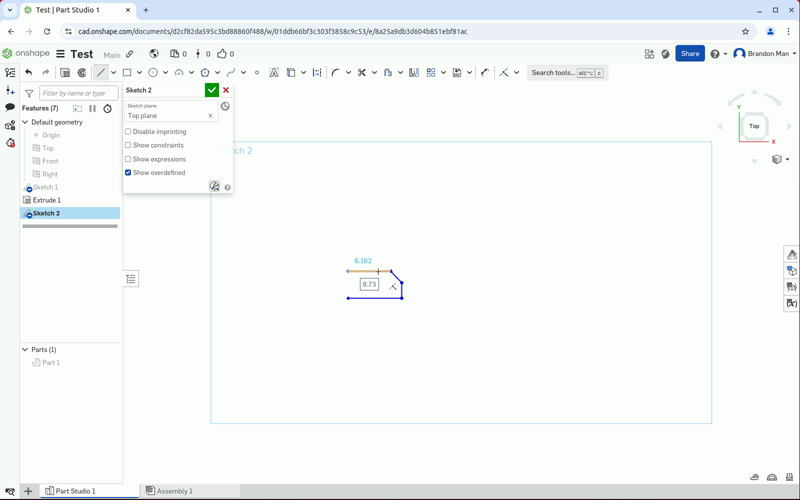
key_down(shift)
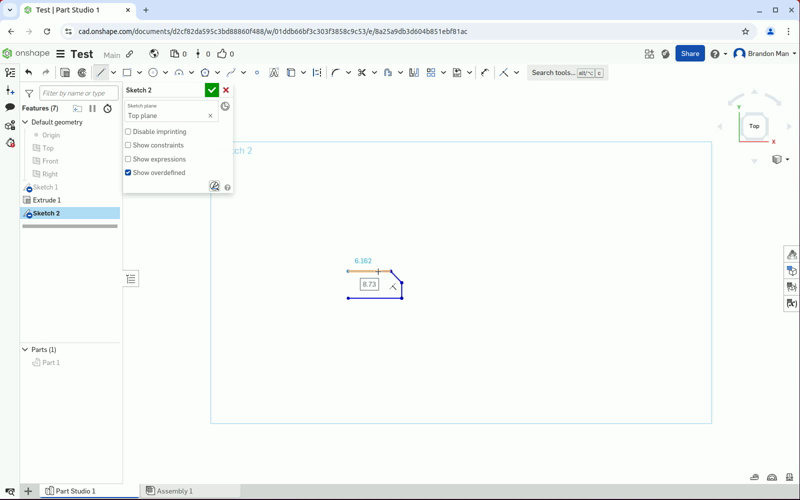
mouse_move(348, 298)
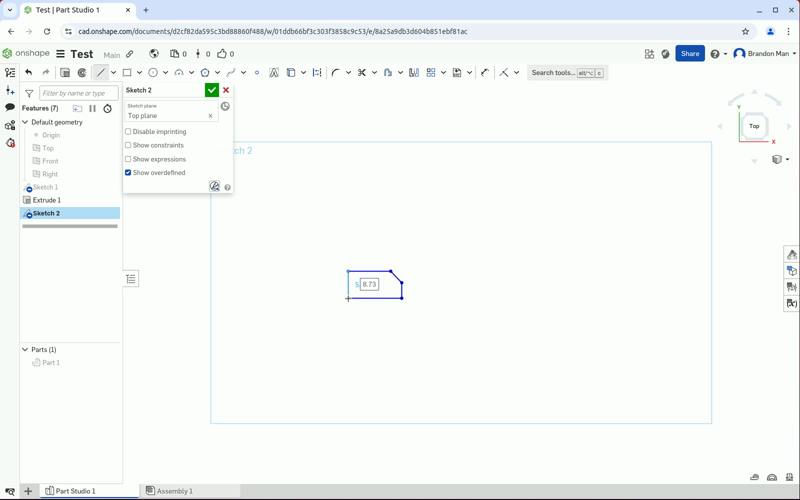
key_up(shift)
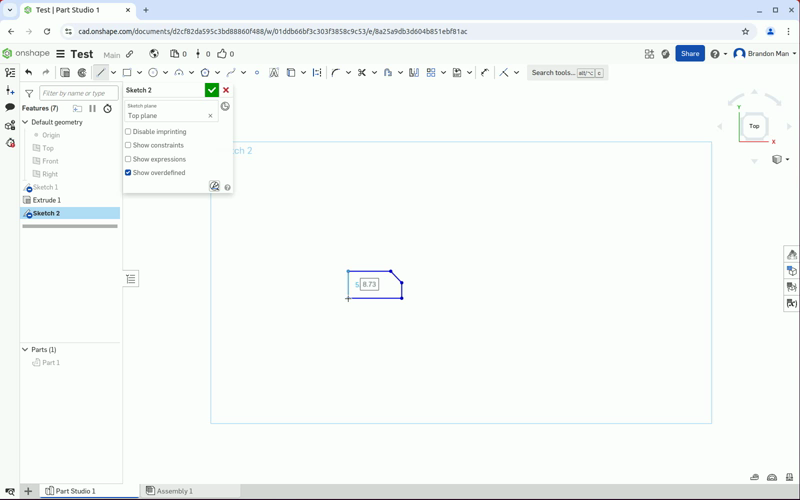
click(348, 298)
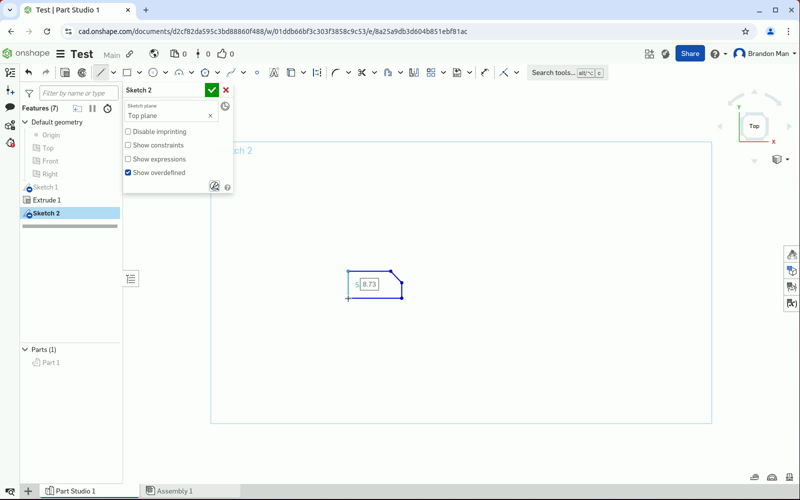
key(esc)
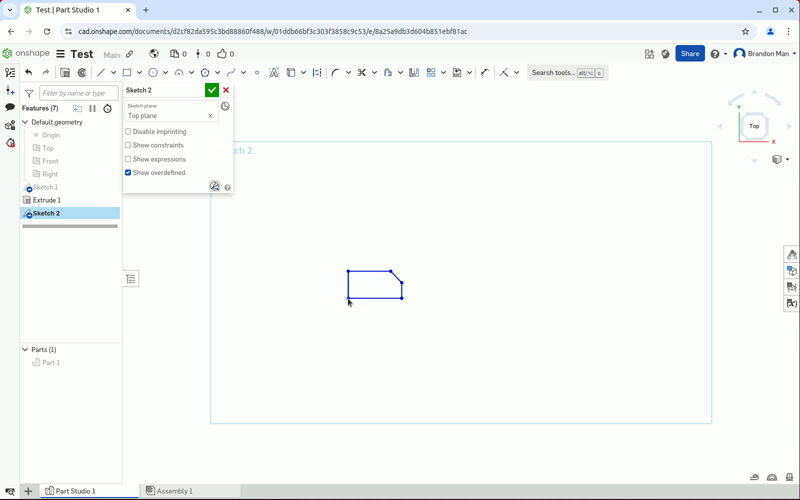
mouse_move(366, 283)
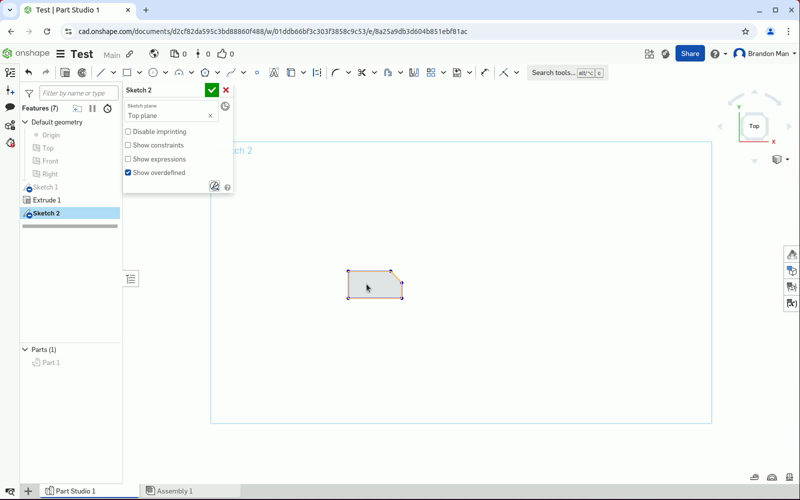
scroll(6)
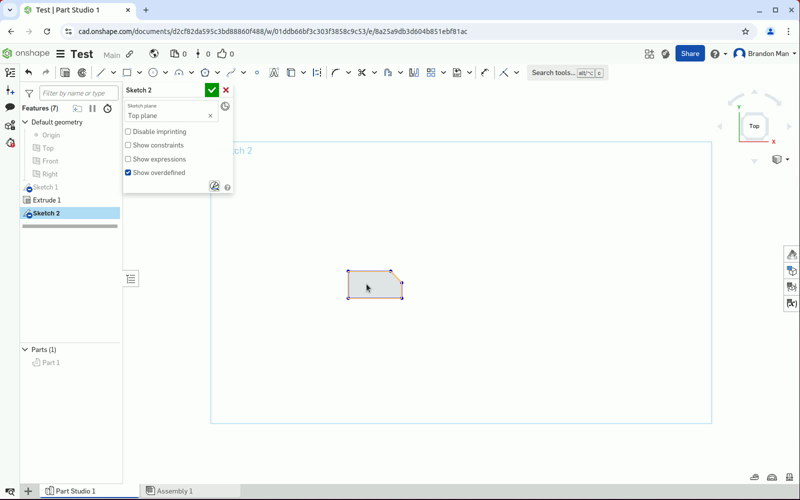
scroll(6)
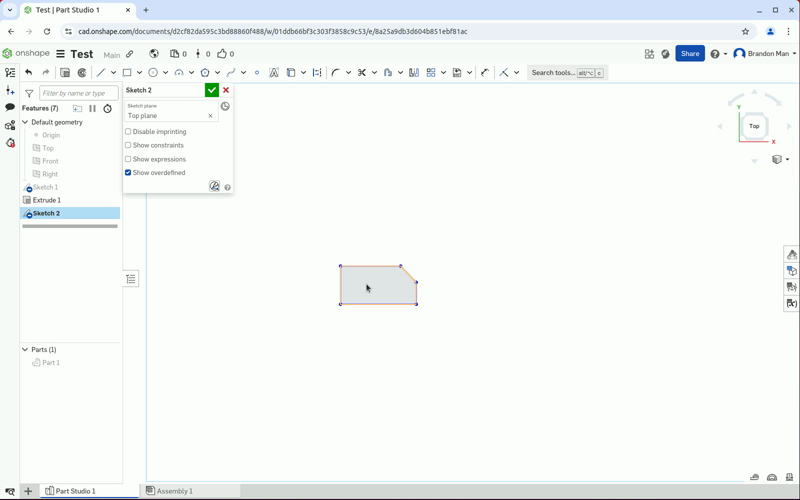
scroll(6)
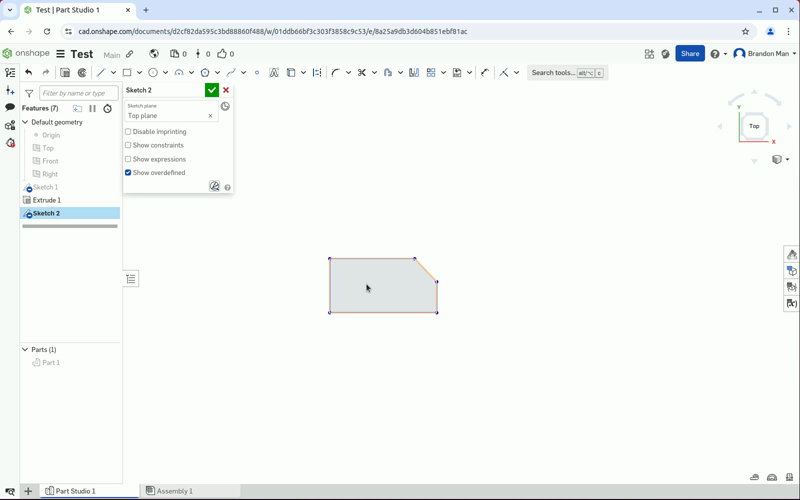
scroll(6)
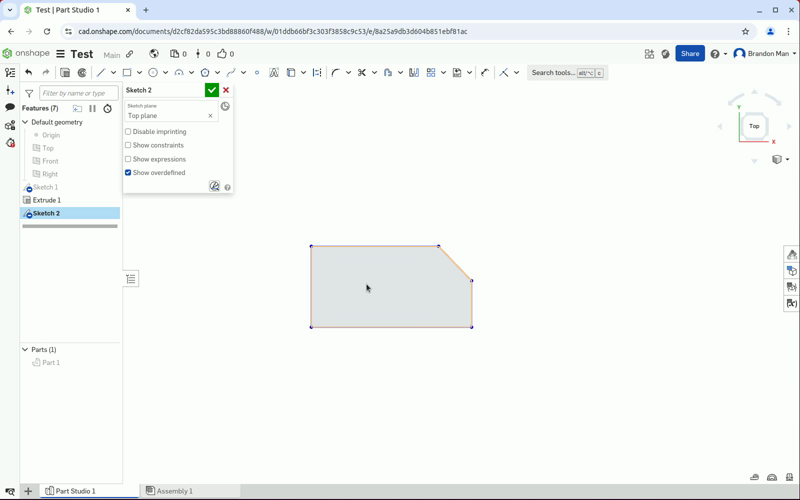
scroll(6)
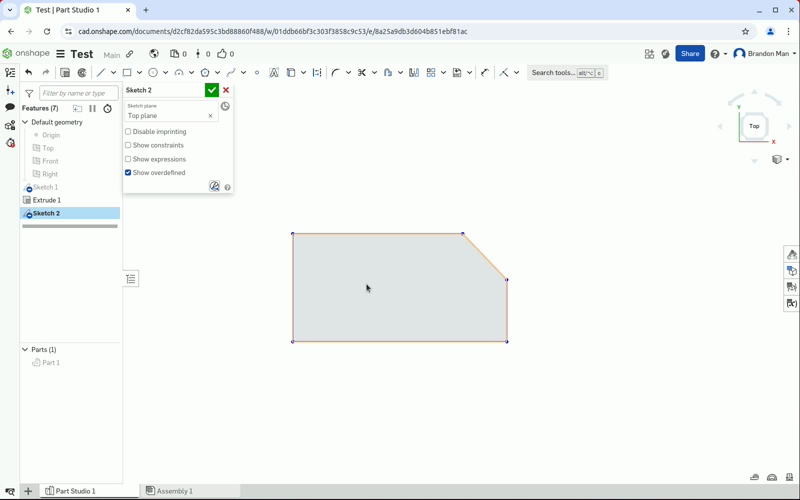
scroll(6)
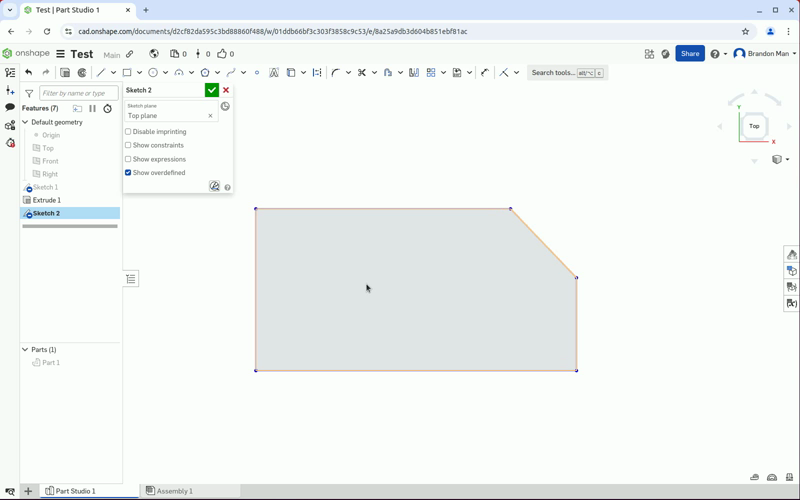
scroll(6)
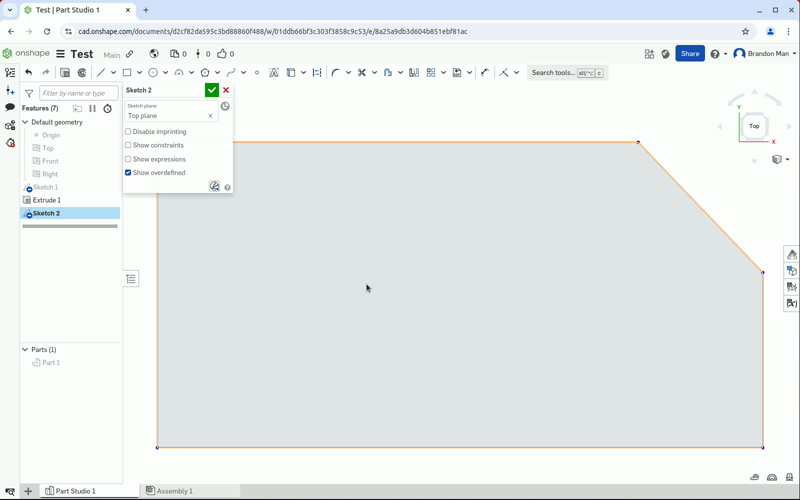
click(366, 283)
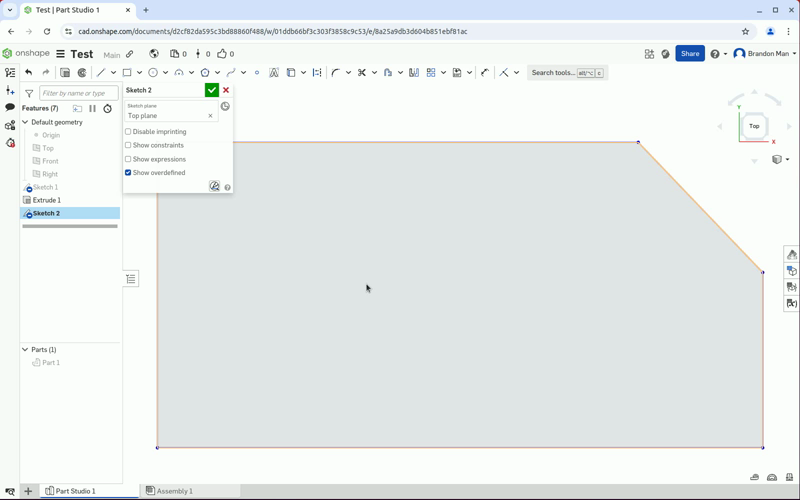
scroll(-6)
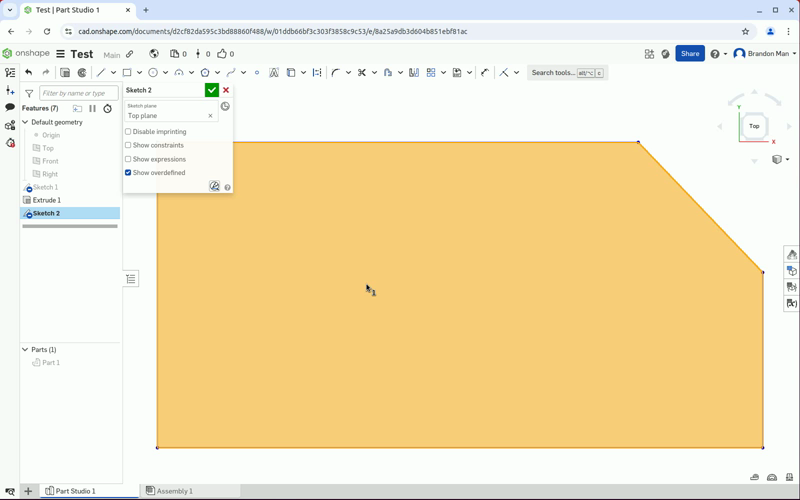
scroll(-6)
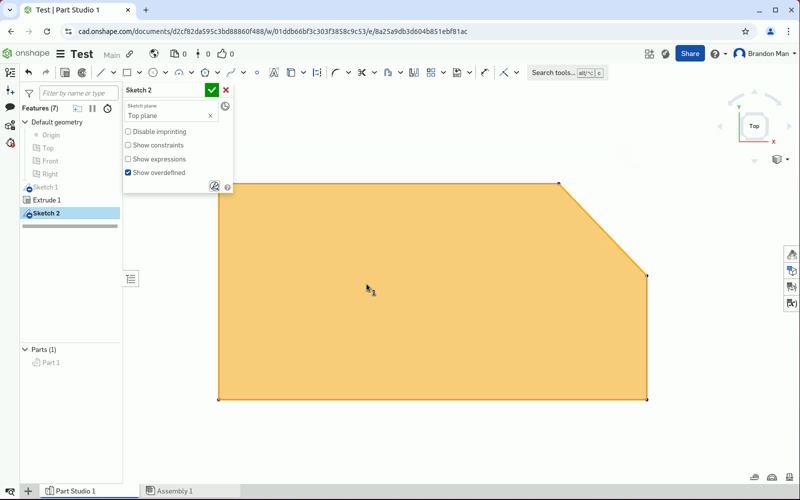
scroll(-6)
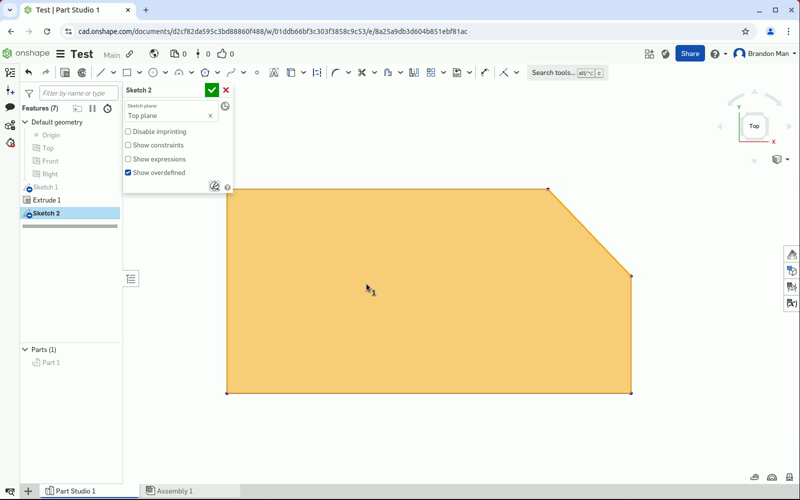
scroll(-6)
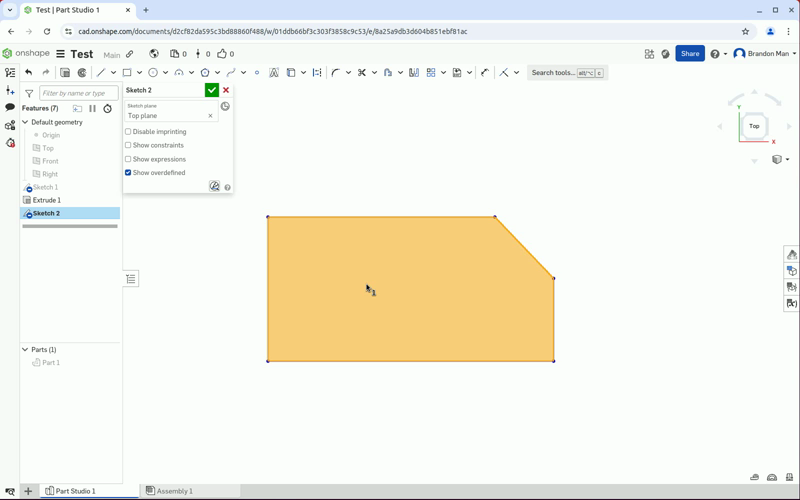
scroll(-6)
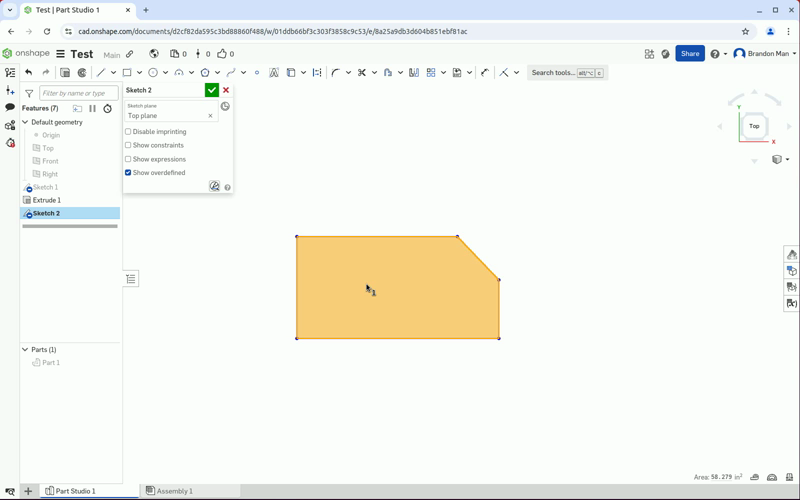
scroll(-6)
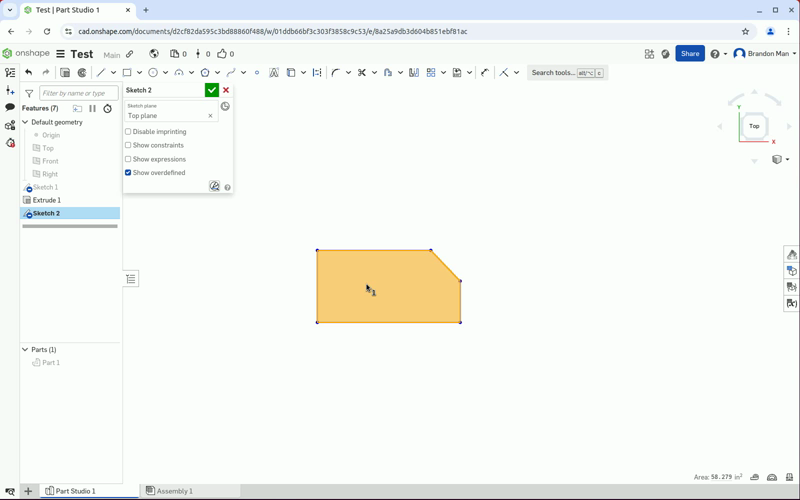
scroll(-6)
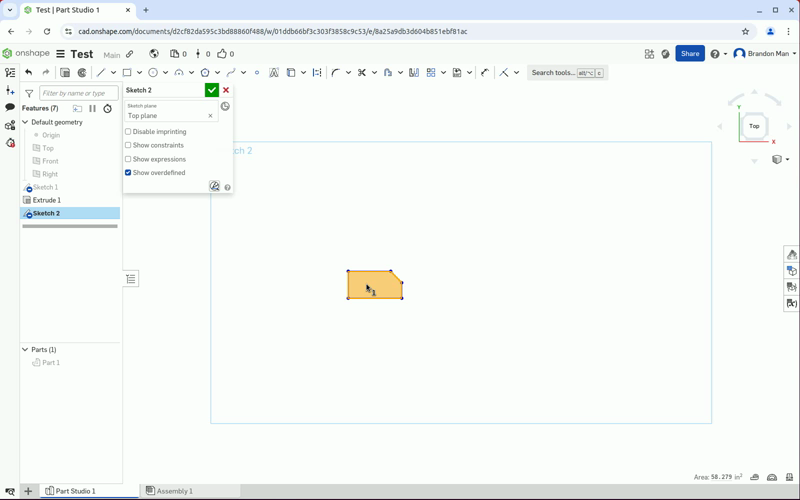
mouse_move(73, 352)
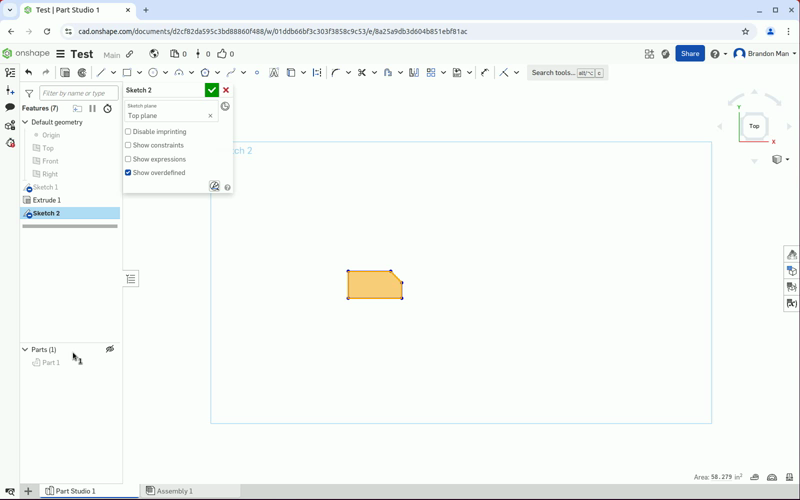
key(shift+y)
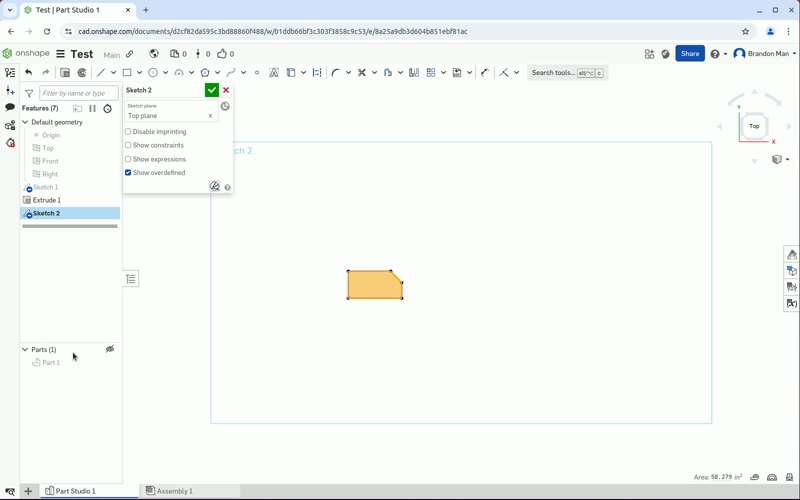
key(shift+e)
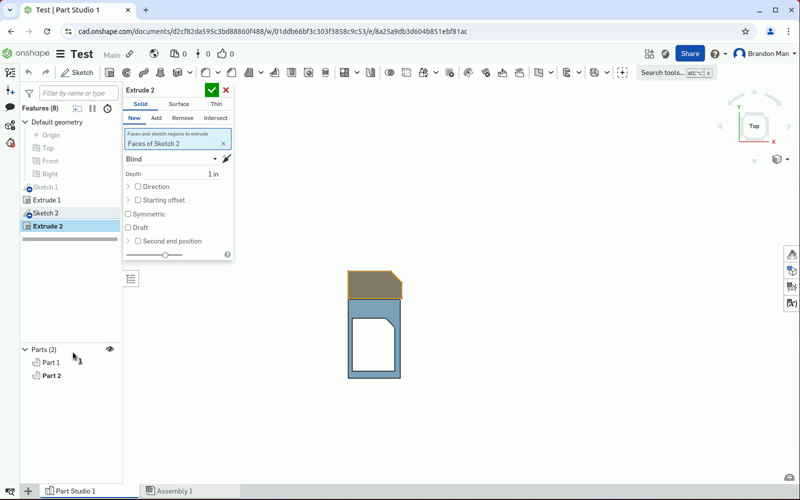
mouse_move(143, 106)
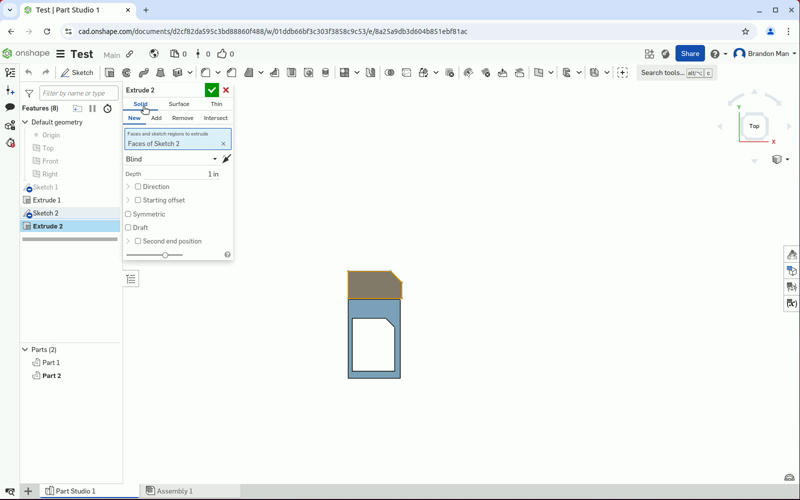
click(143, 106)
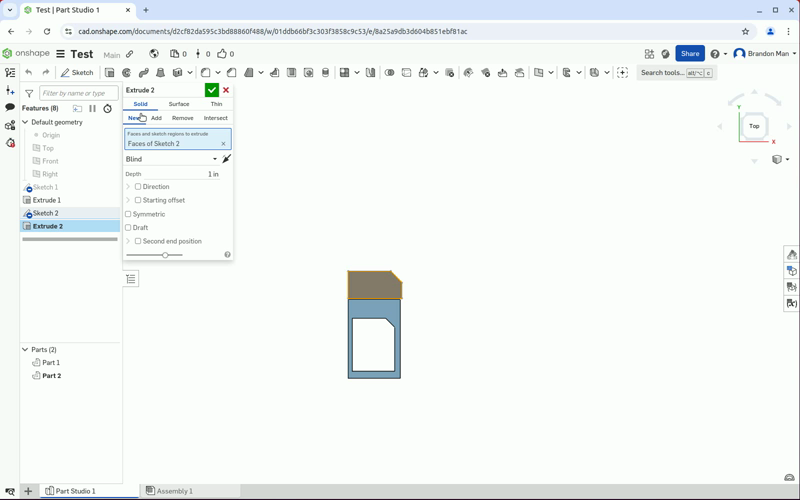
mouse_move(137, 120)
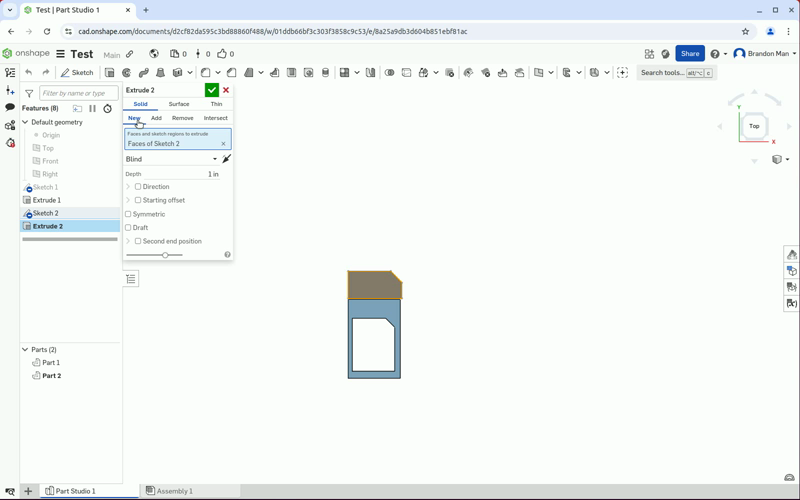
click(137, 120)
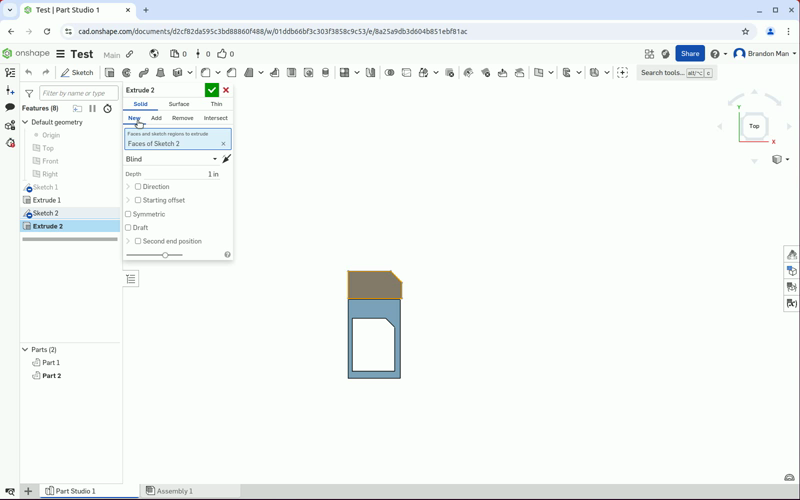
key(tab, 4)
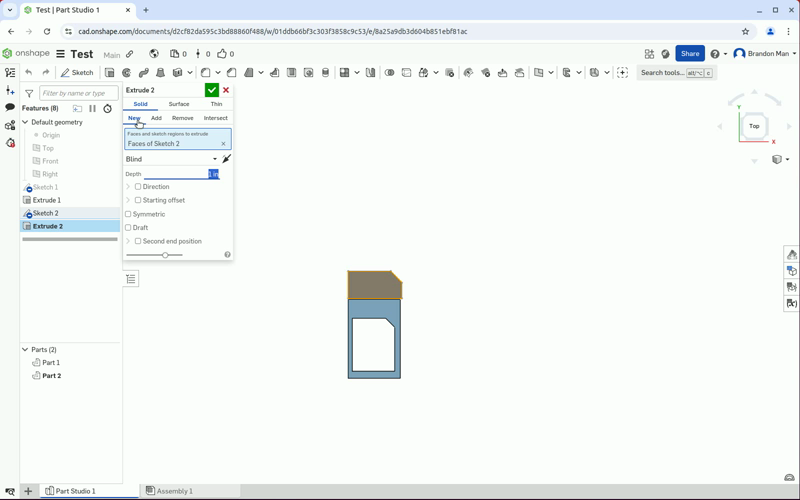
text(1.444)
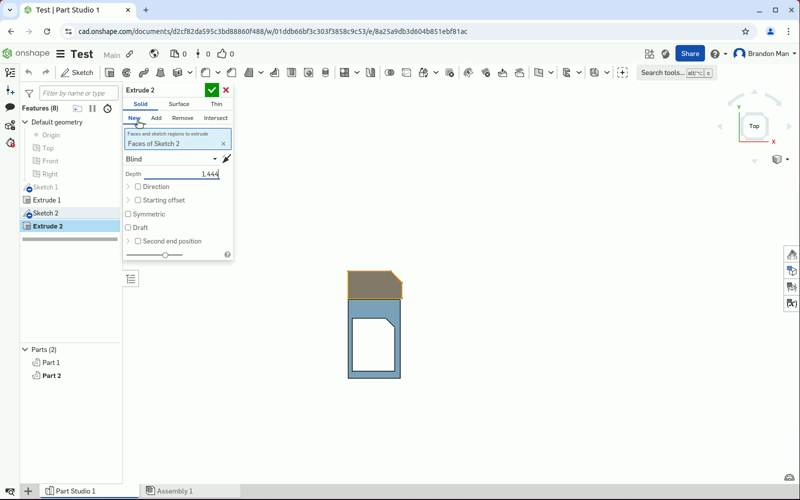
key(enter)
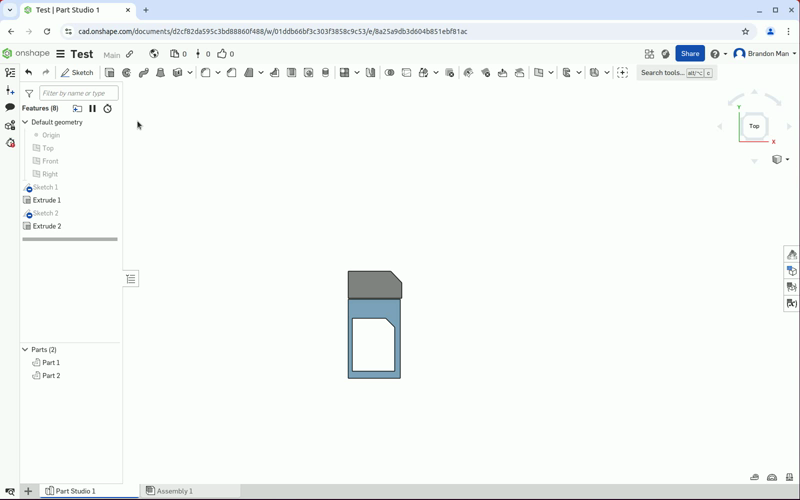
key(shift+h)
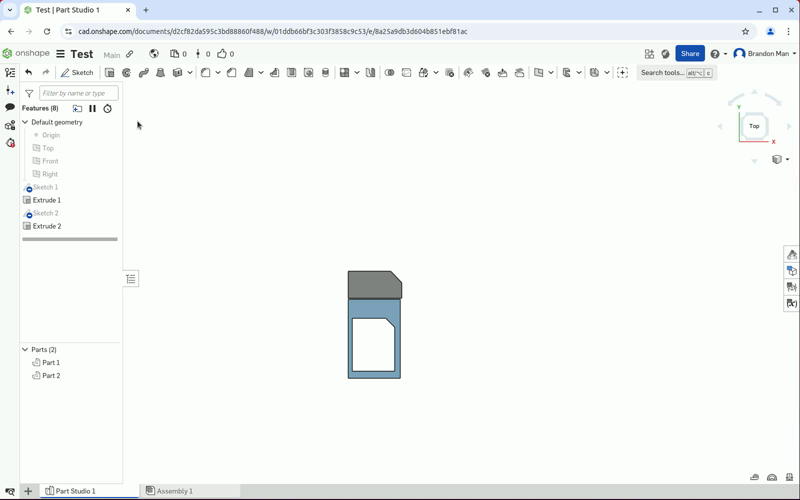
key(shift+h)
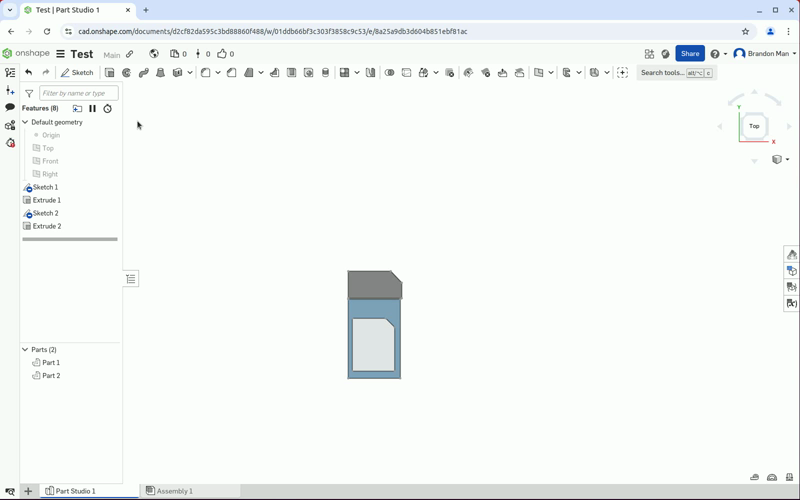
key(shift+7)
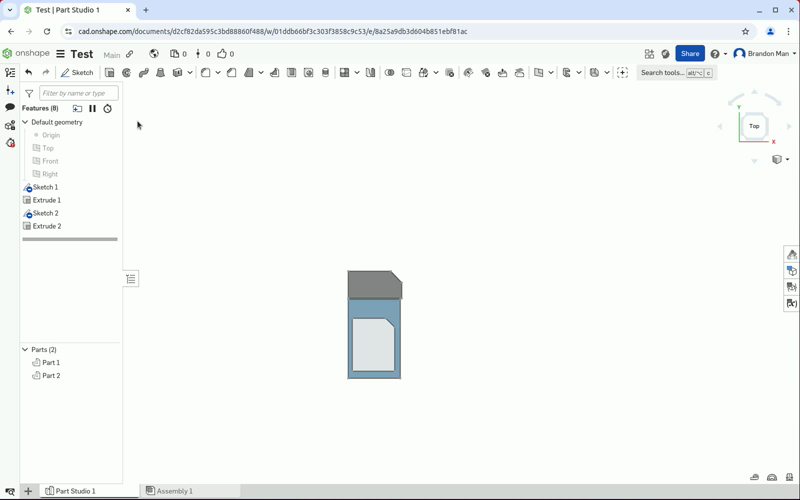
key(up, 3)
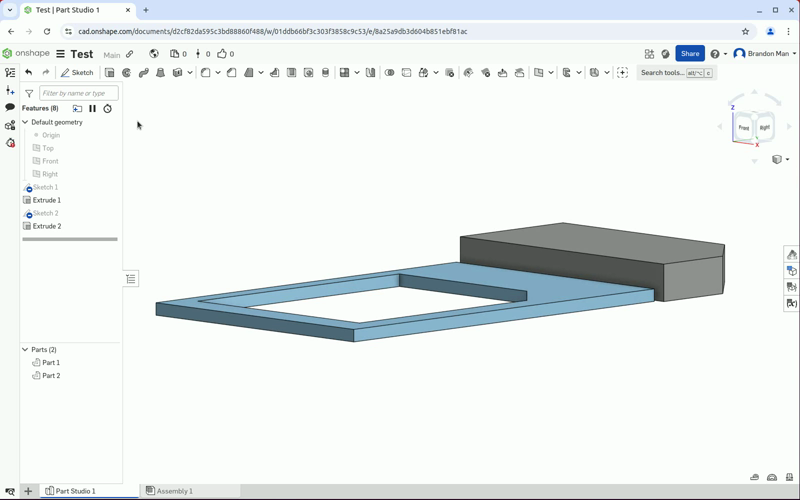
key(left, 3)
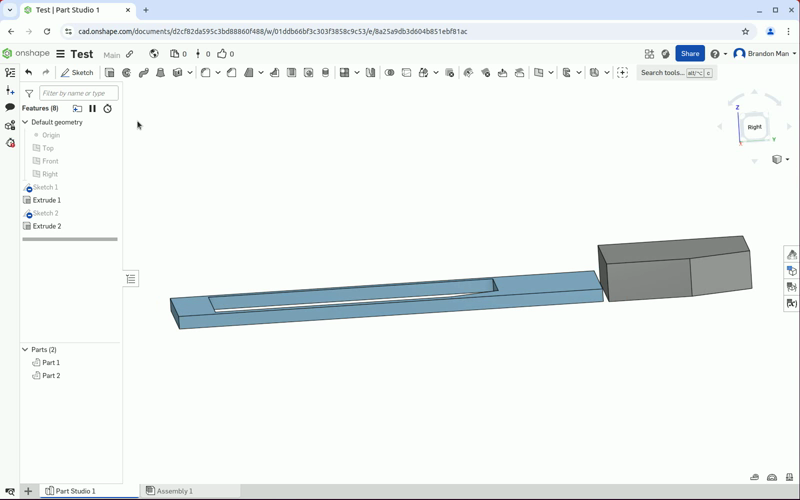
key(right, 3)
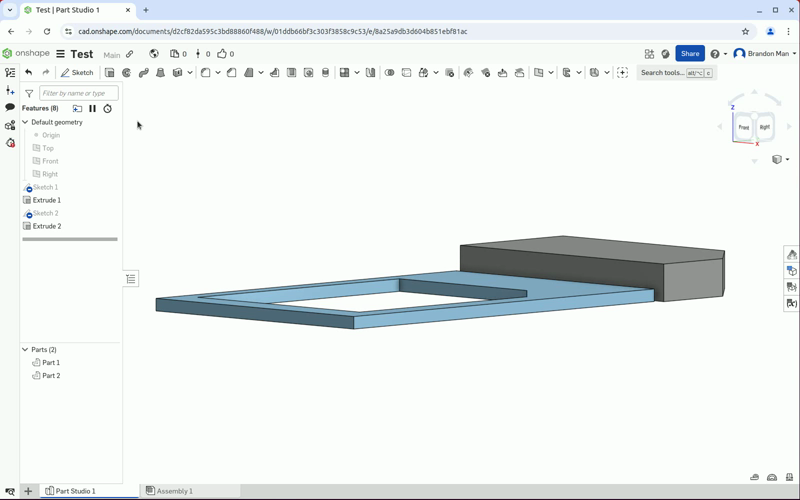
key(down, 3)
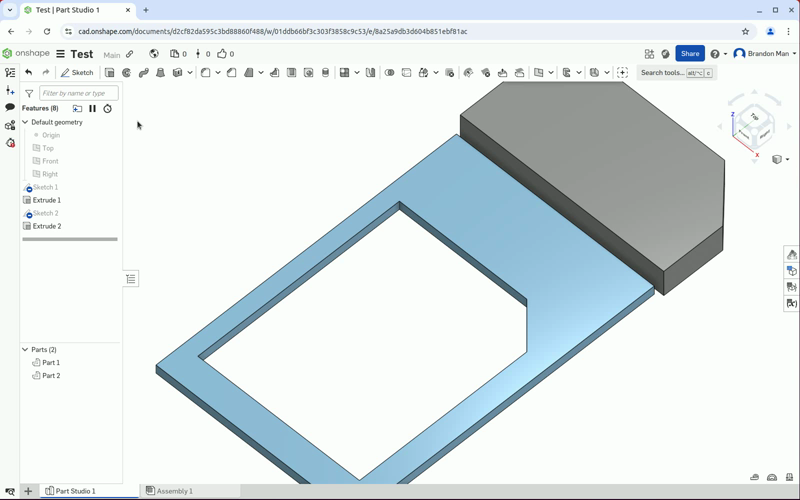
mouse_move(73, 189)
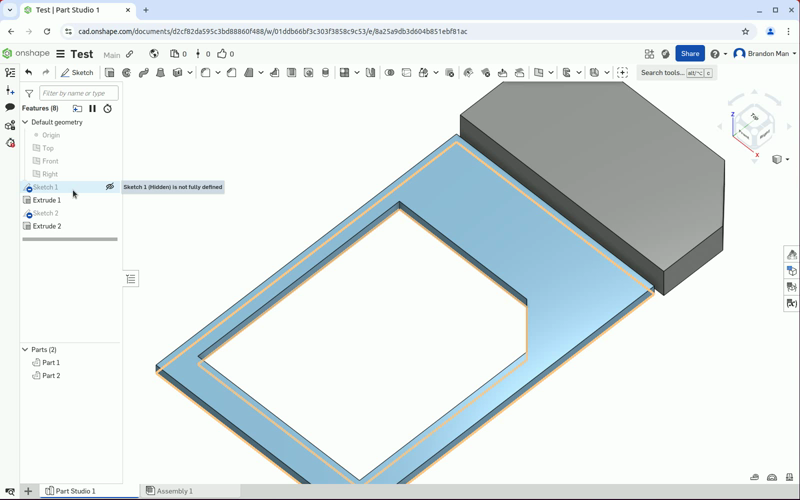
click(73, 189)